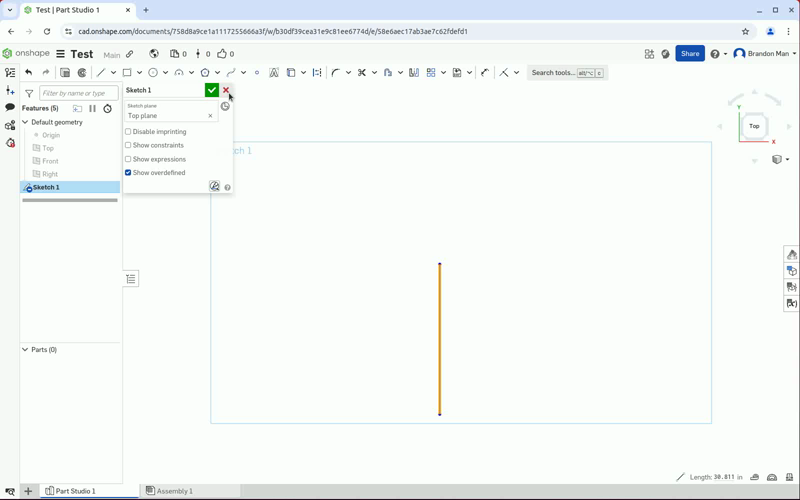
key(shift+h)
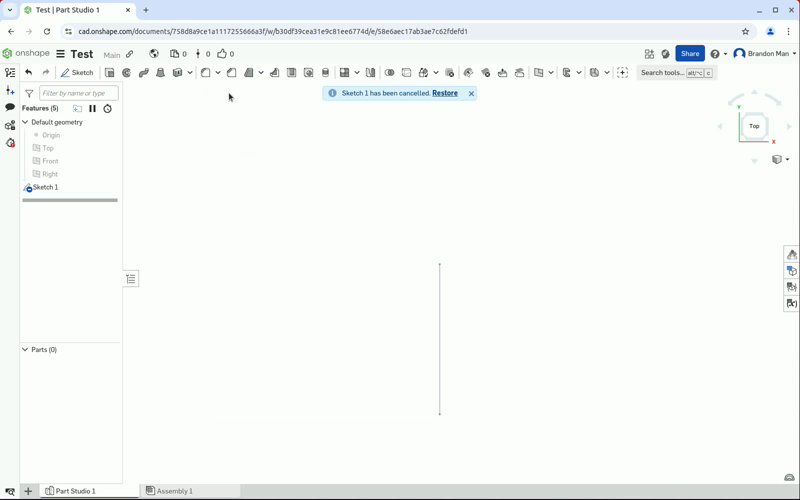
key(shift+s)
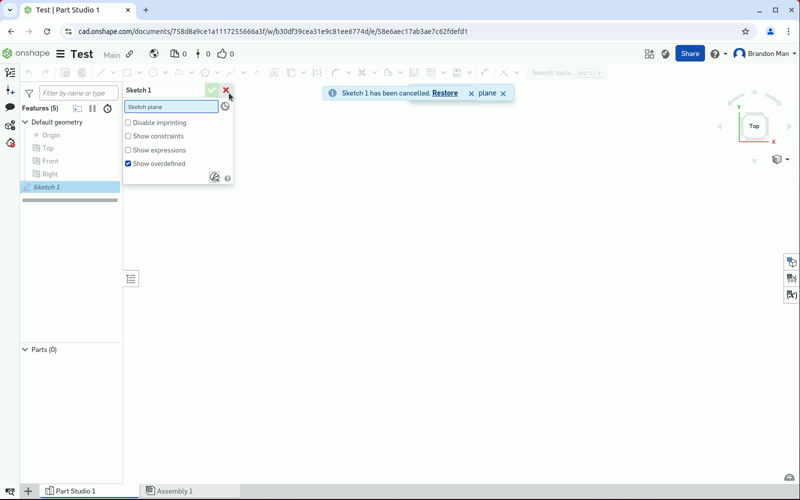
mouse_move(73, 150)
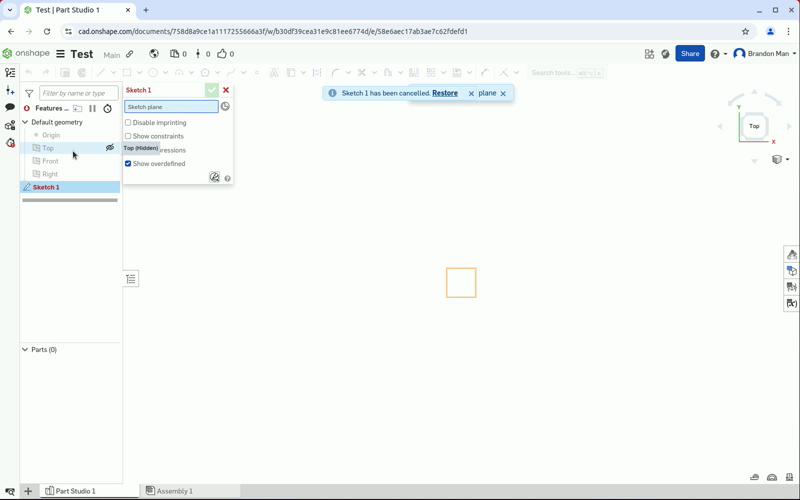
click(73, 150)
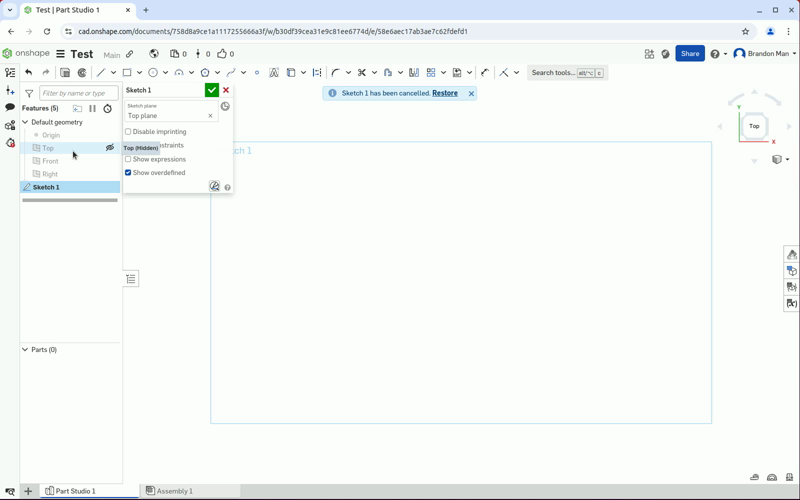
mouse_move(73, 352)
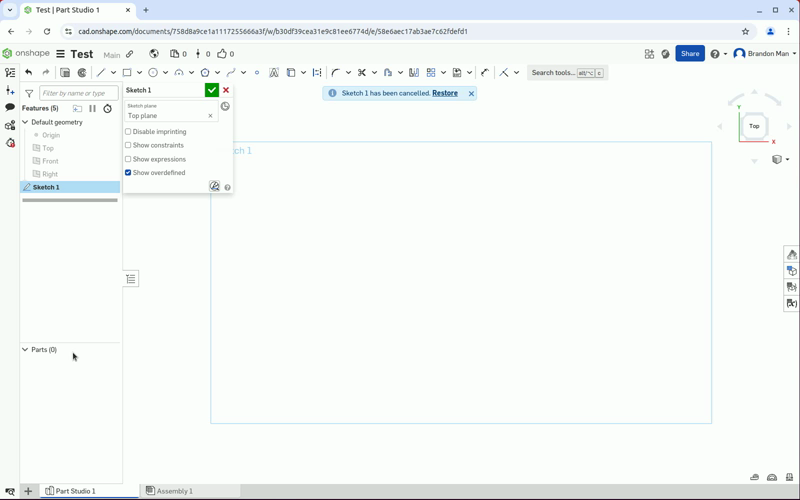
key(y)
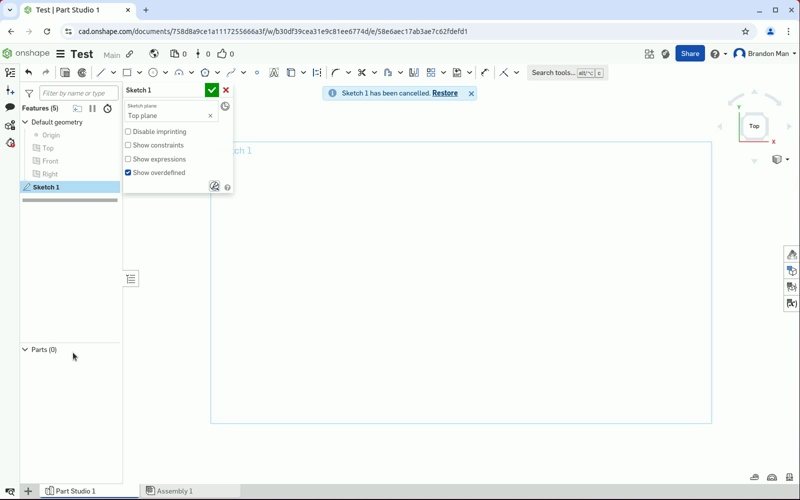
key(l)
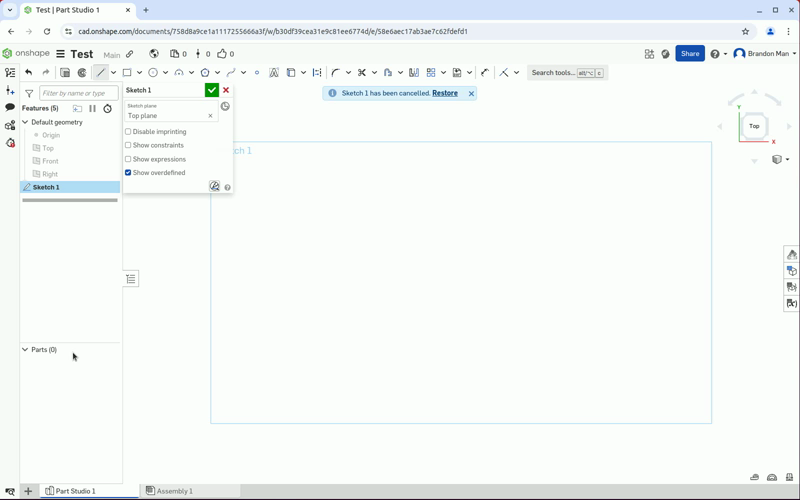
key_down(shift)
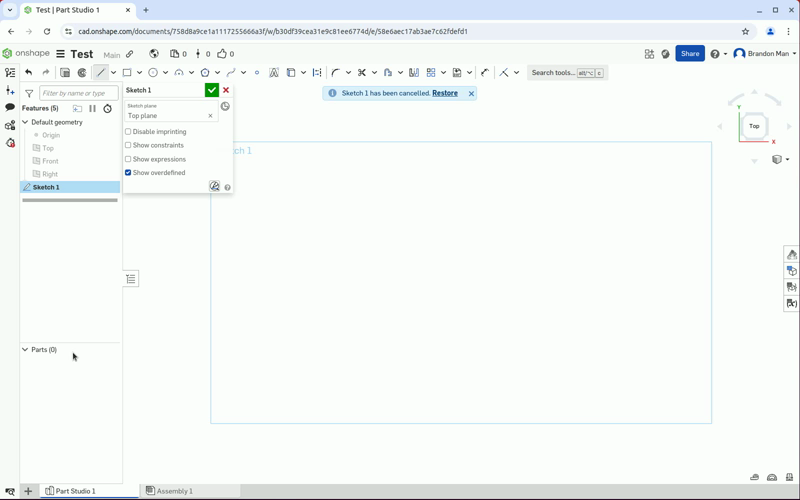
mouse_move(423, 288)
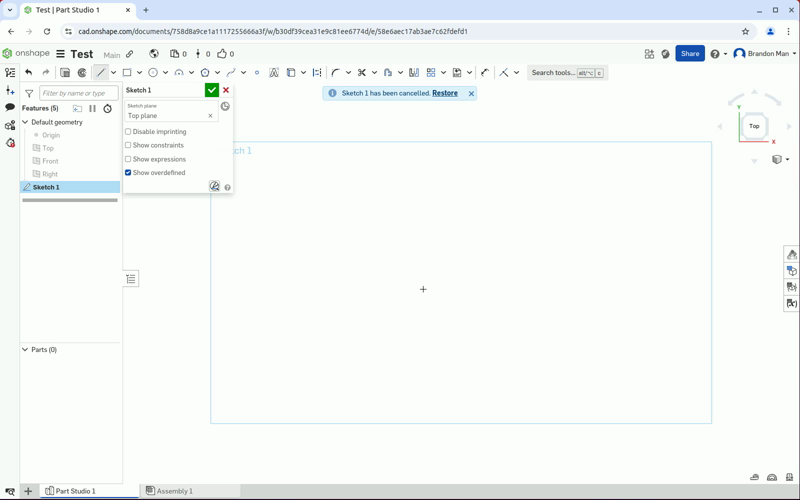
click(423, 288)
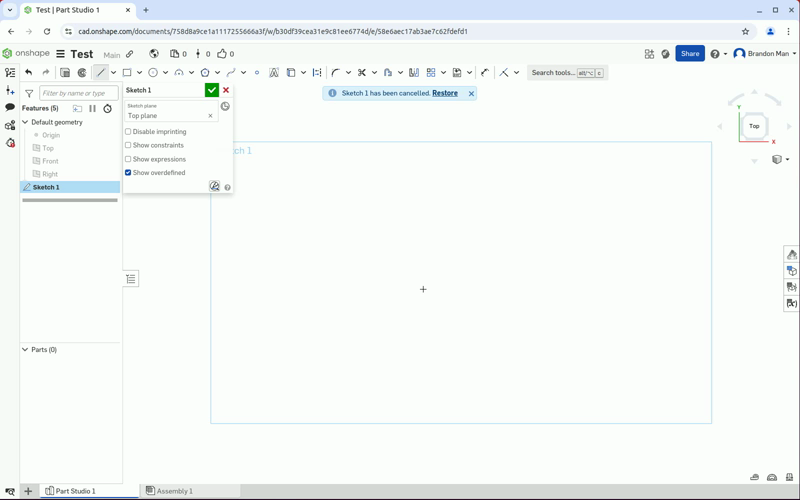
key_up(shift)
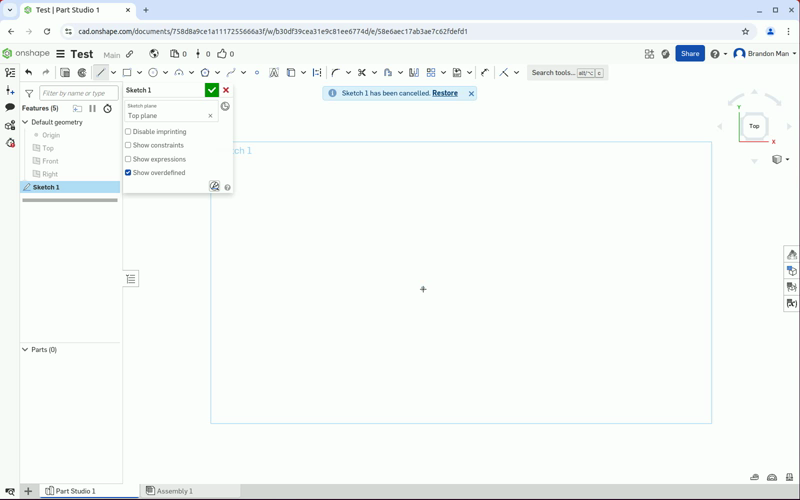
key_down(shift)
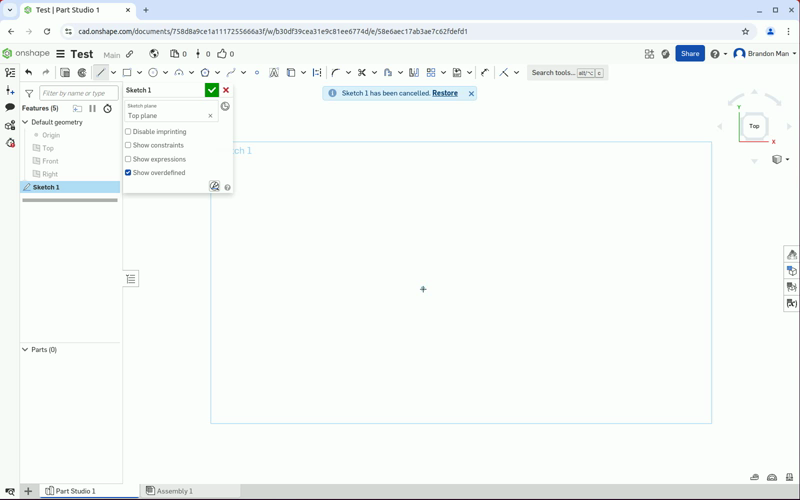
mouse_move(498, 288)
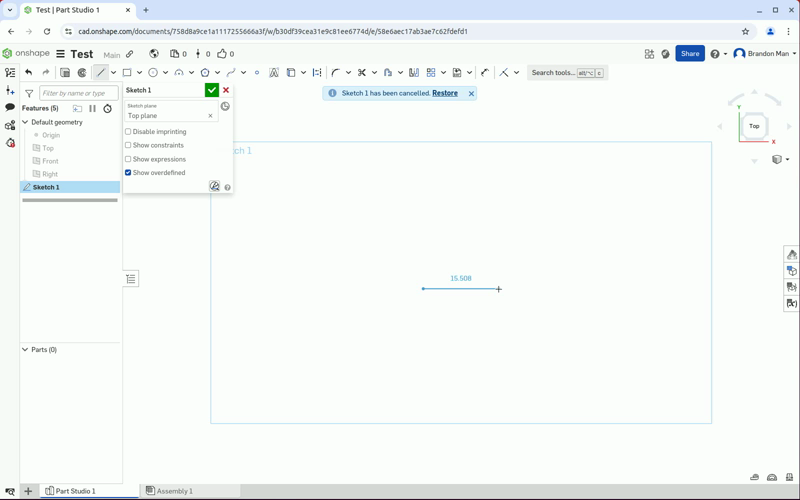
click(498, 288)
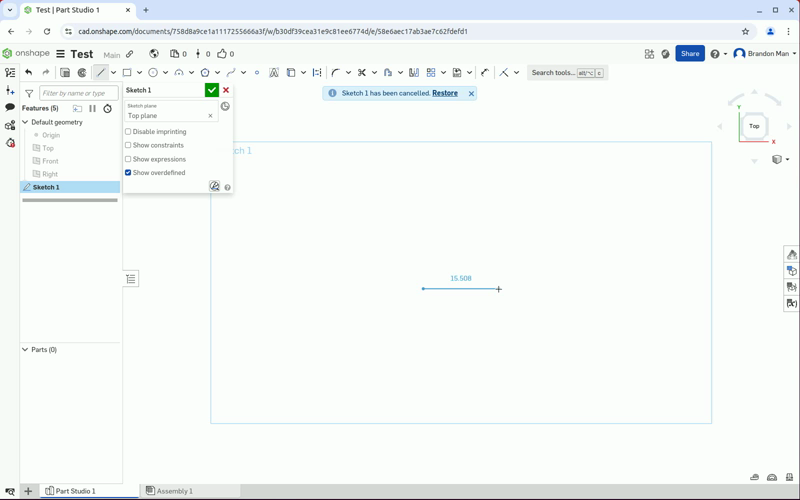
key_up(shift)
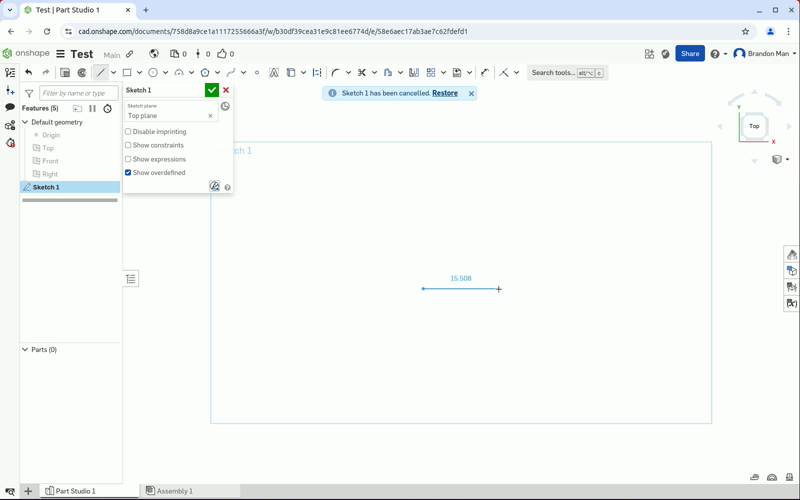
key_down(shift)
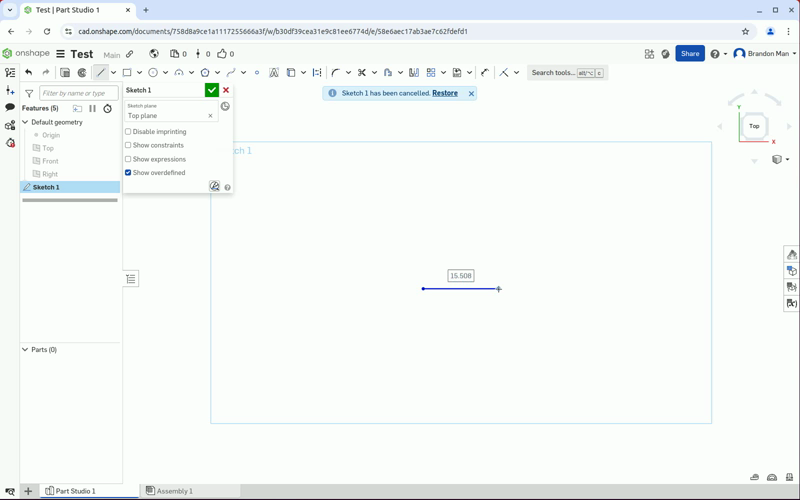
mouse_move(528, 288)
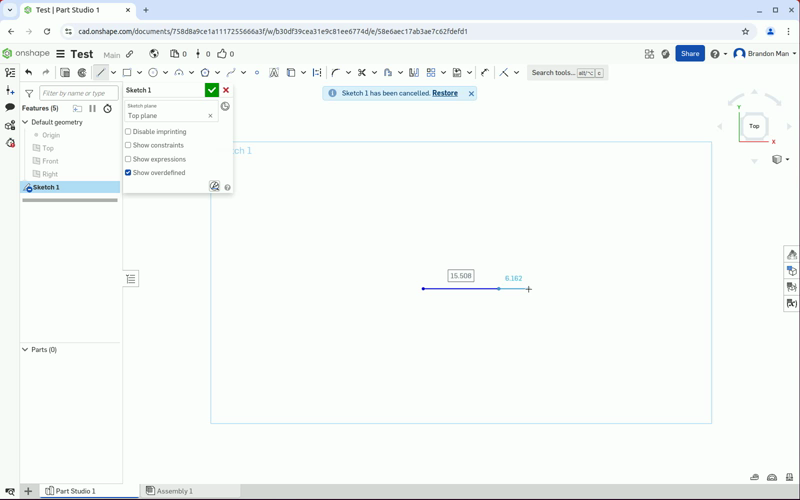
mouse_move(498, 277)
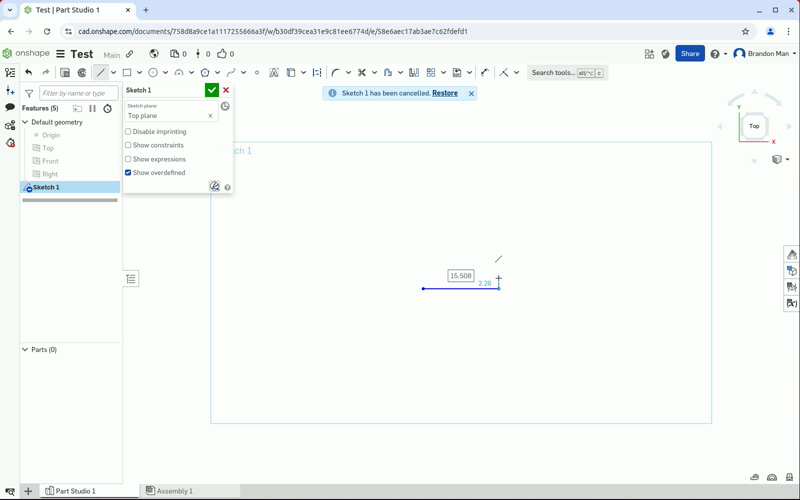
click(498, 277)
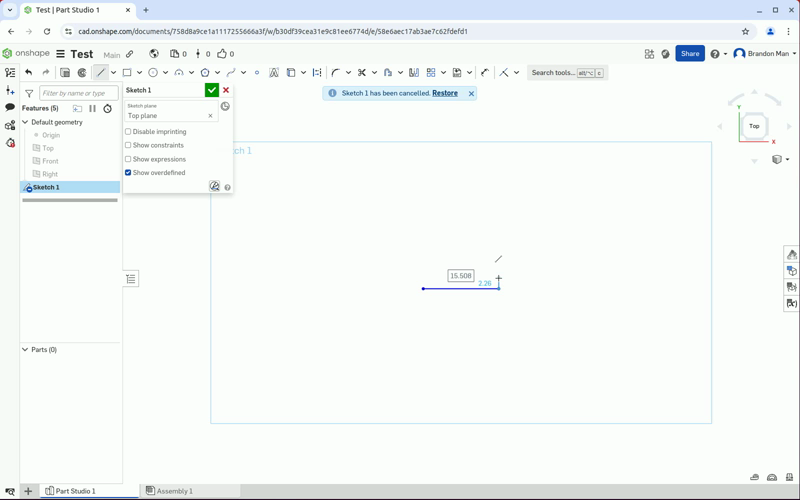
key_up(shift)
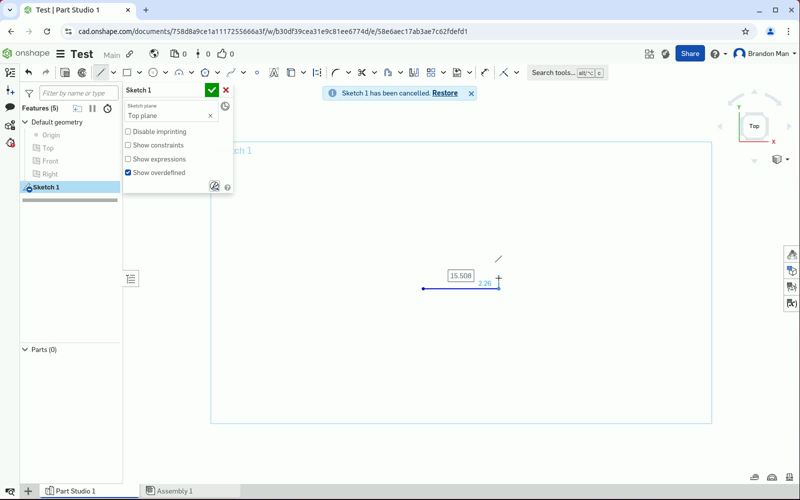
key_down(shift)
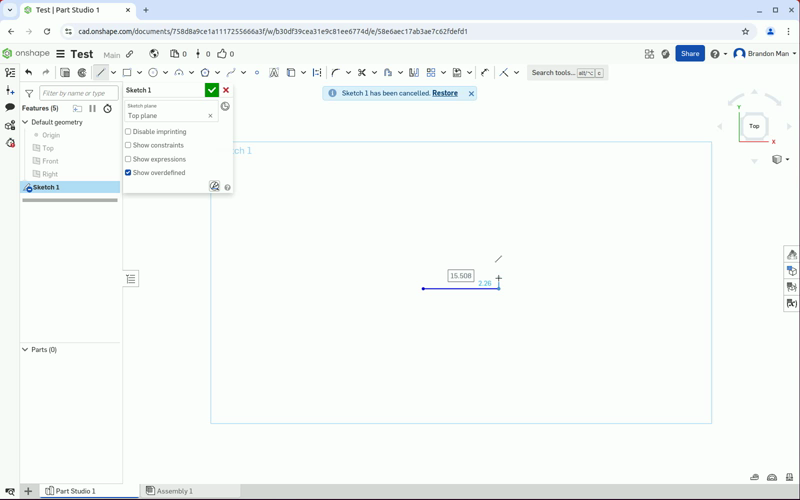
mouse_move(423, 277)
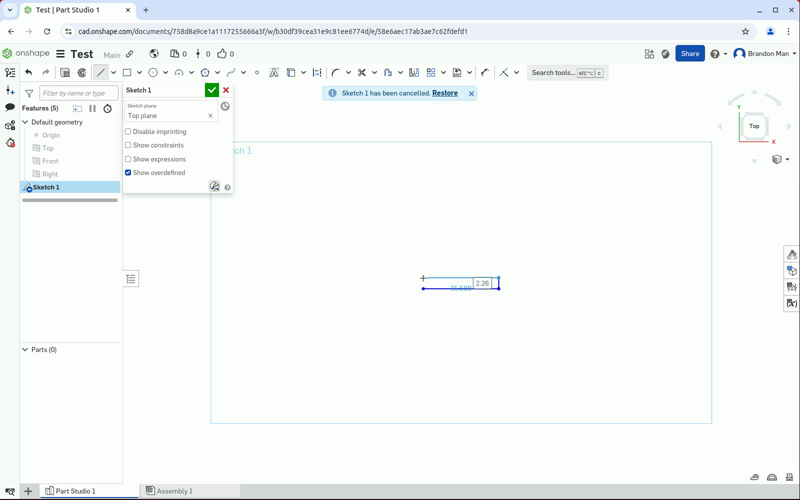
click(423, 277)
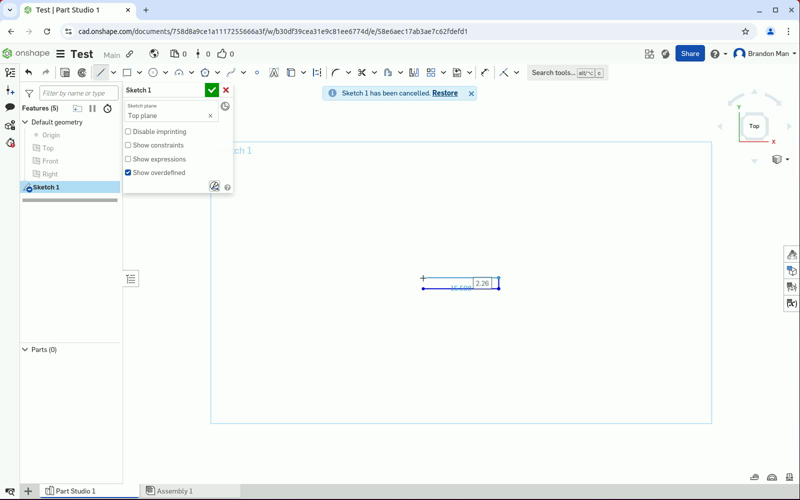
key_up(shift)
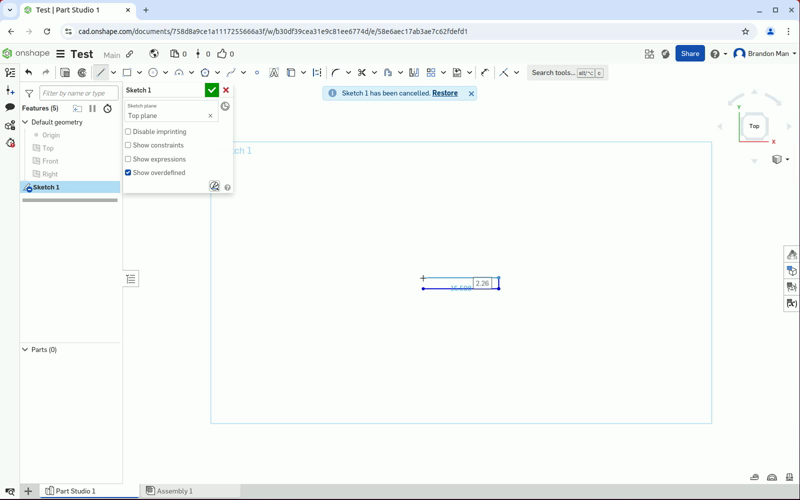
mouse_move(453, 277)
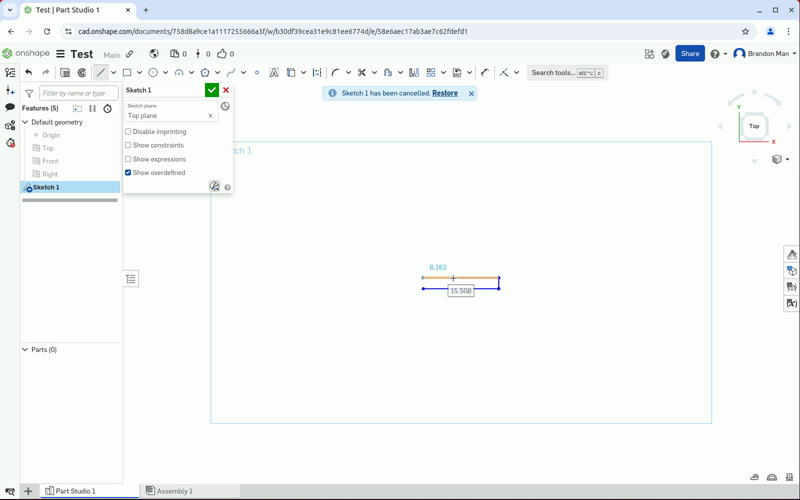
key_down(shift)
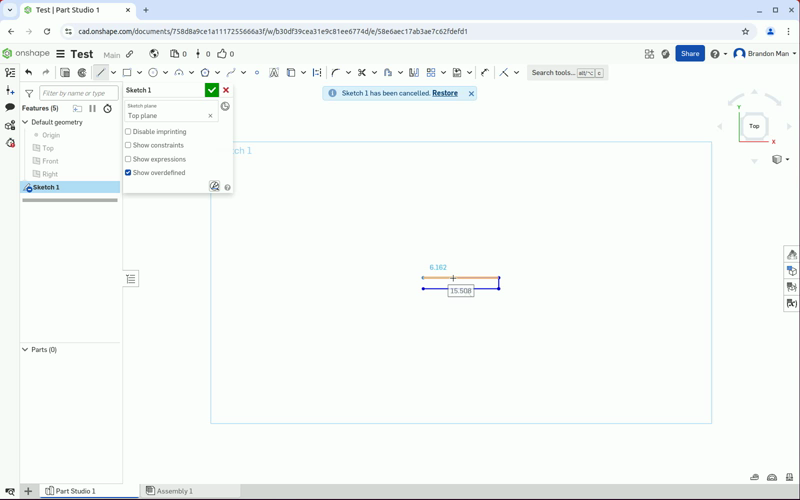
mouse_move(423, 288)
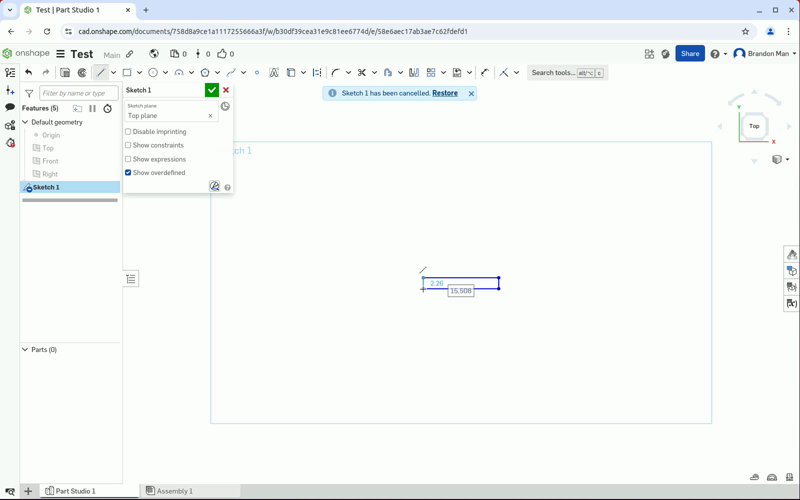
key_up(shift)
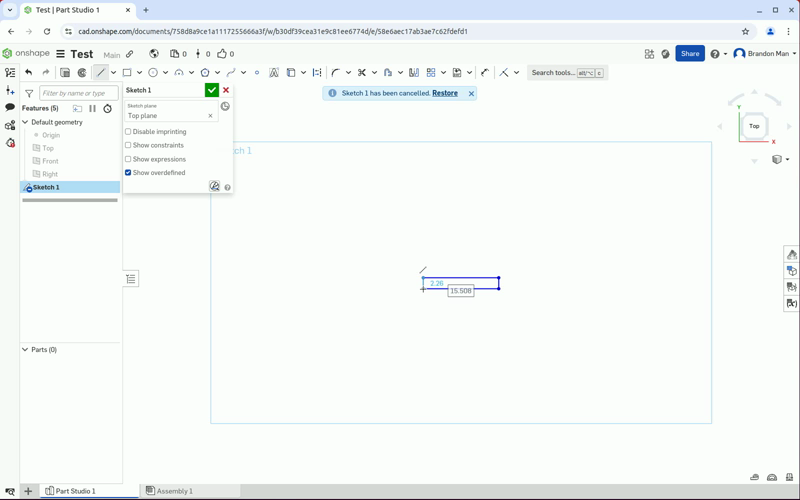
click(423, 288)
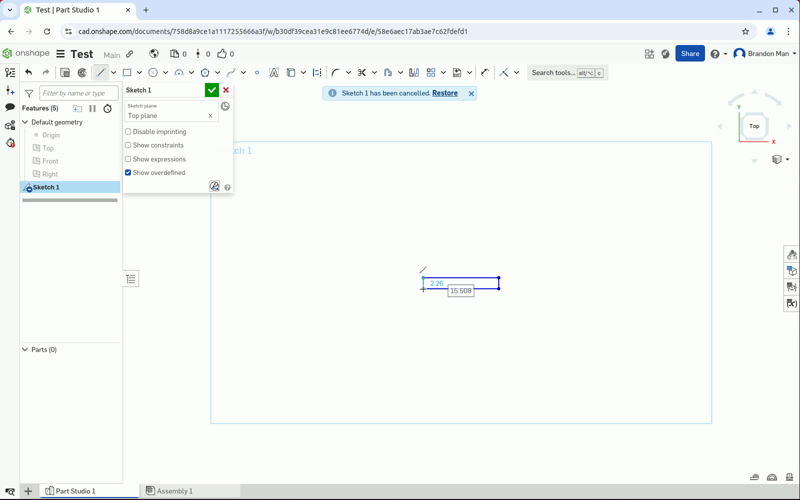
key(esc)
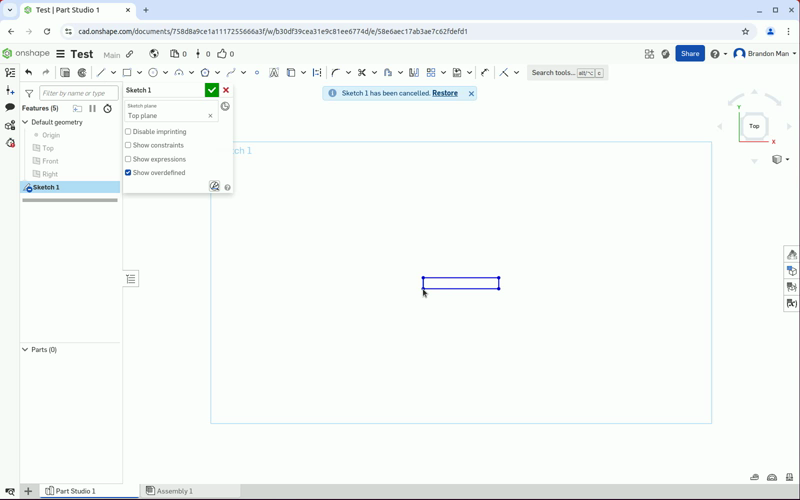
mouse_move(437, 282)
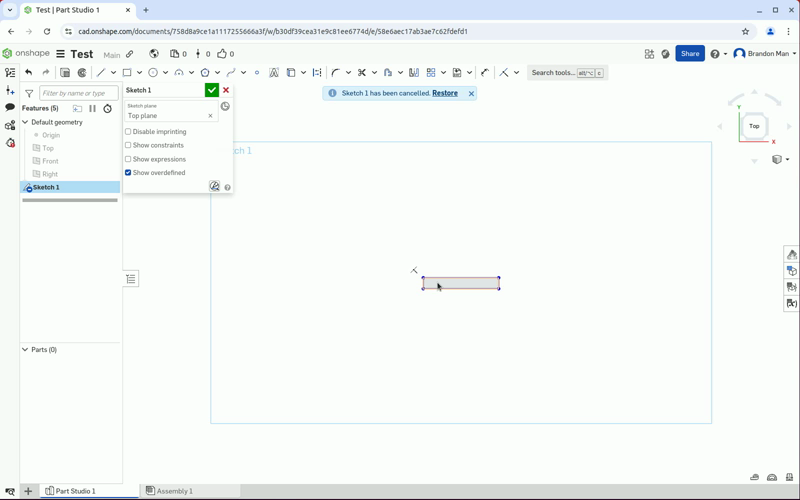
scroll(6)
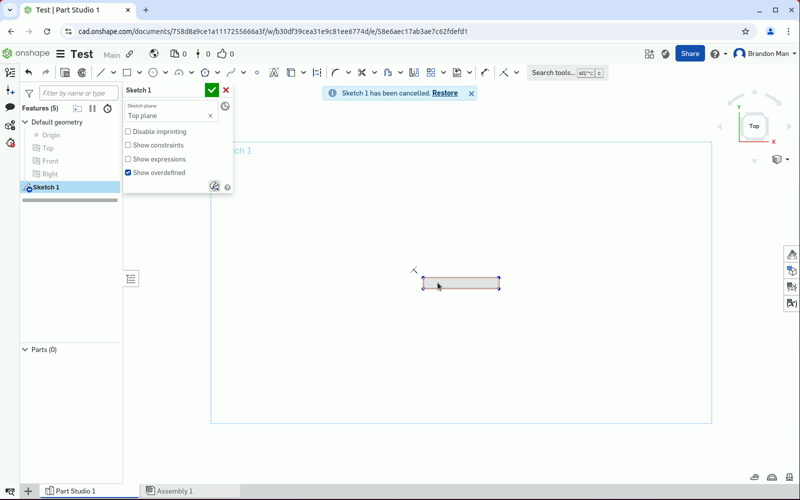
scroll(6)
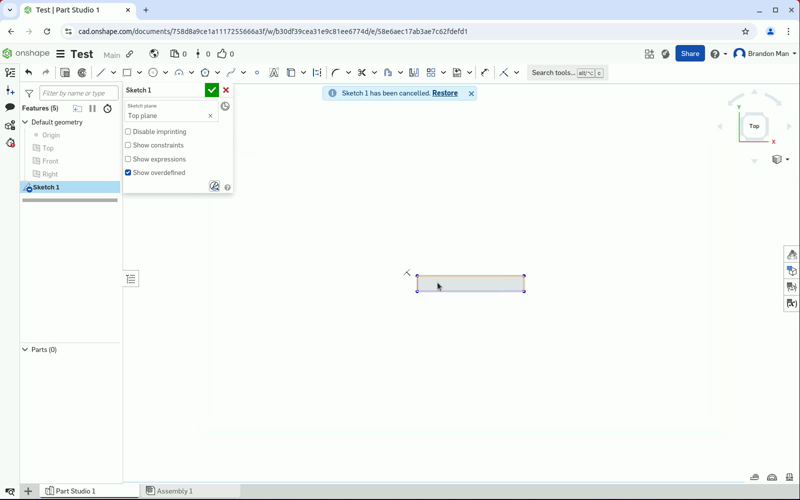
scroll(6)
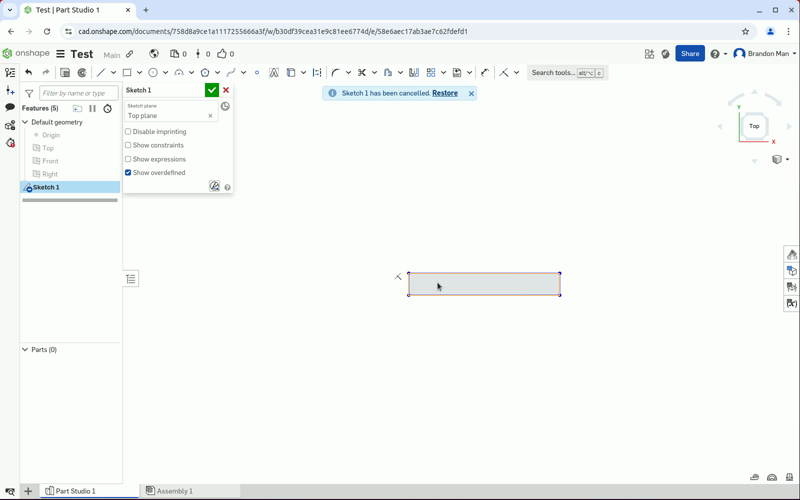
scroll(6)
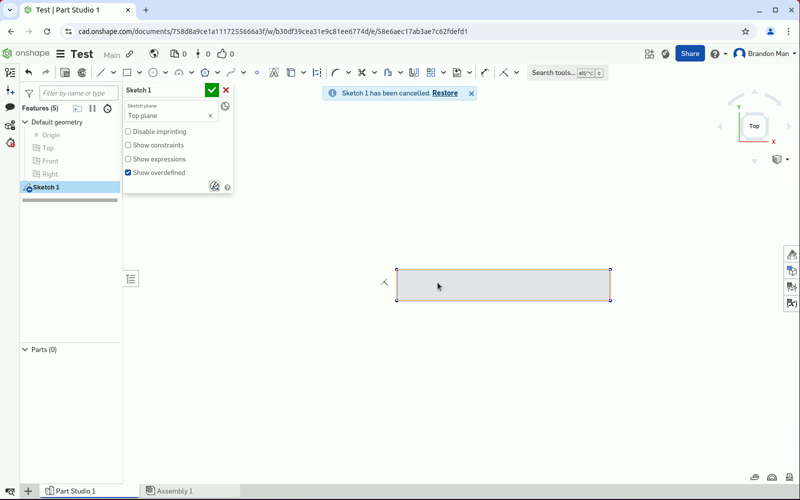
scroll(6)
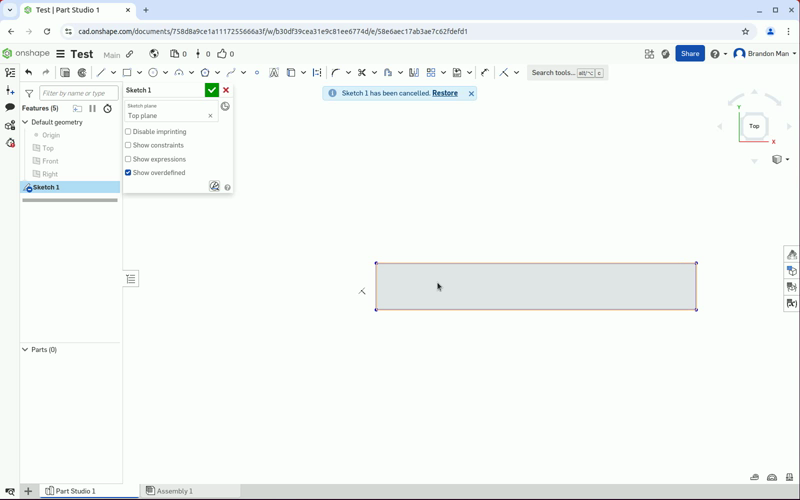
scroll(6)
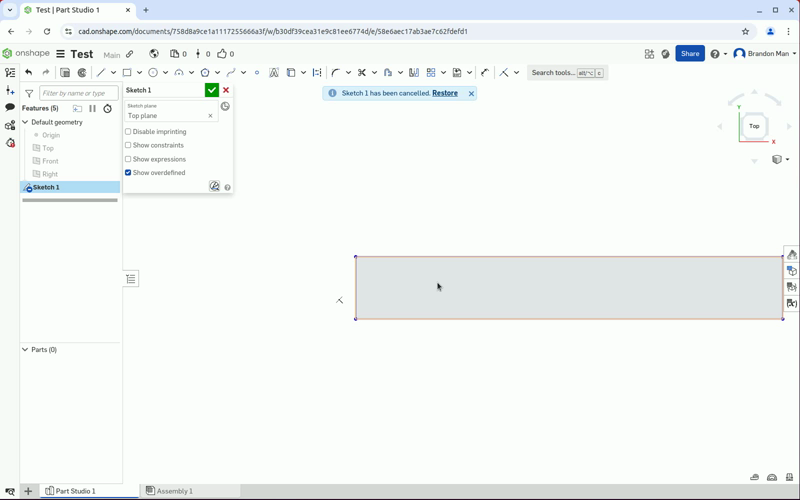
scroll(6)
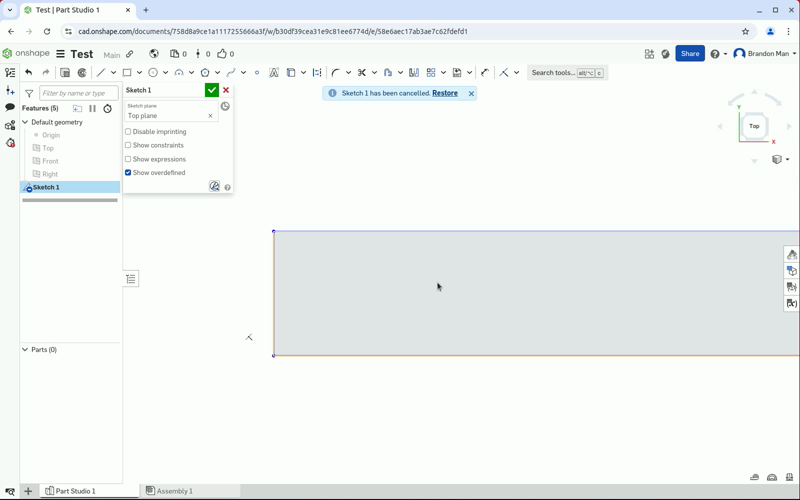
click(437, 282)
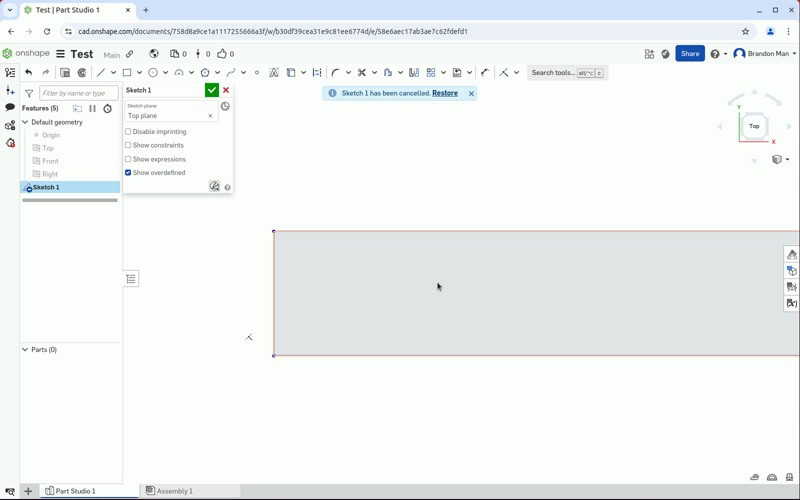
scroll(-6)
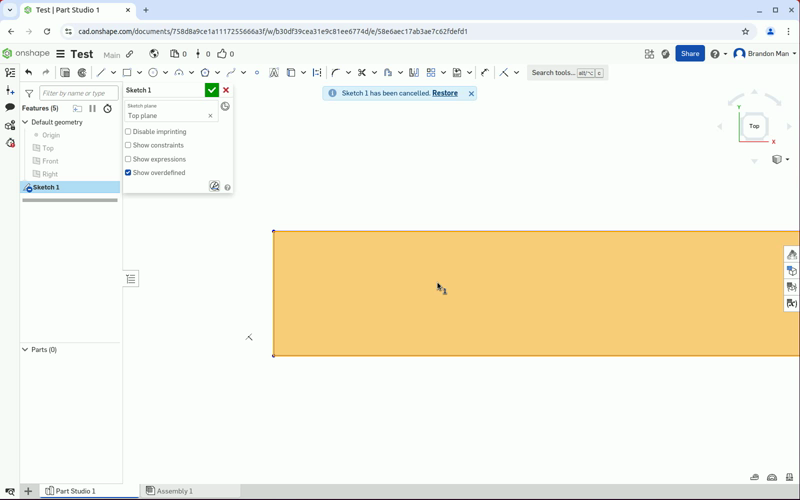
scroll(-6)
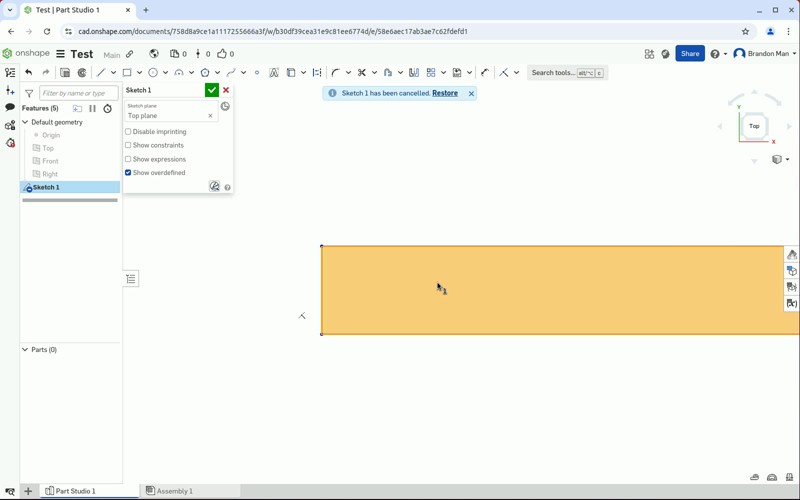
scroll(-6)
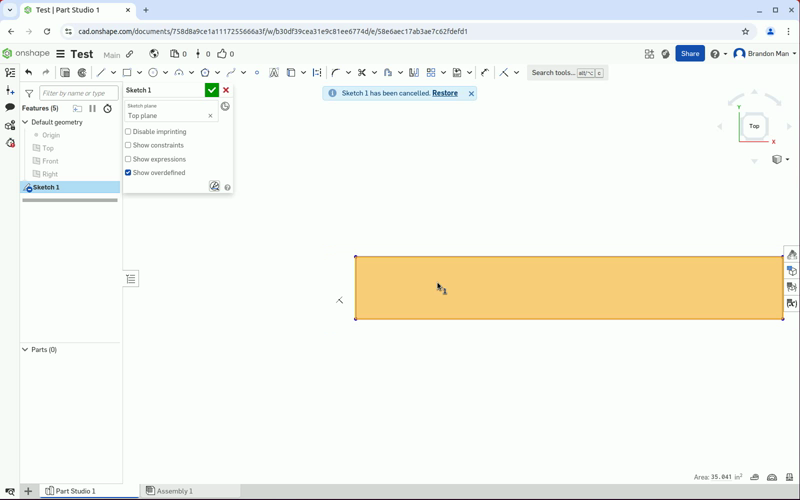
scroll(-6)
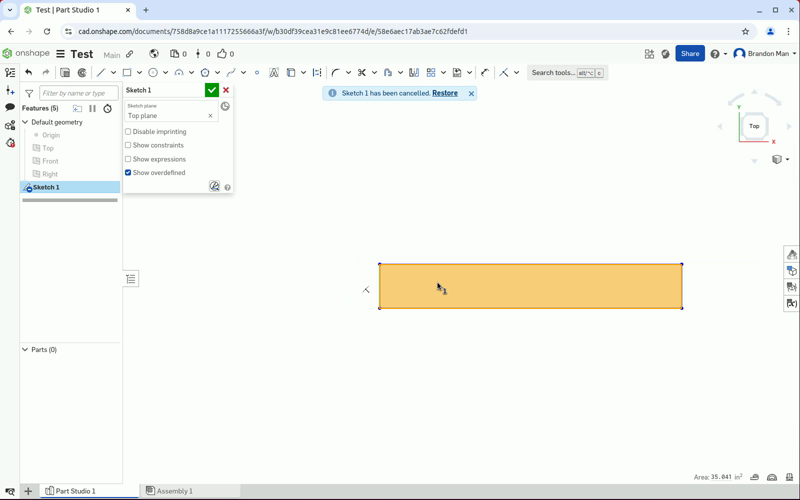
scroll(-6)
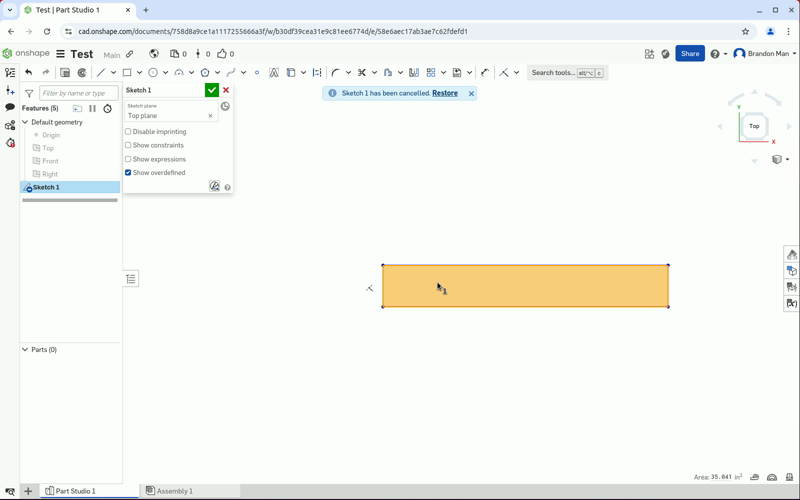
scroll(-6)
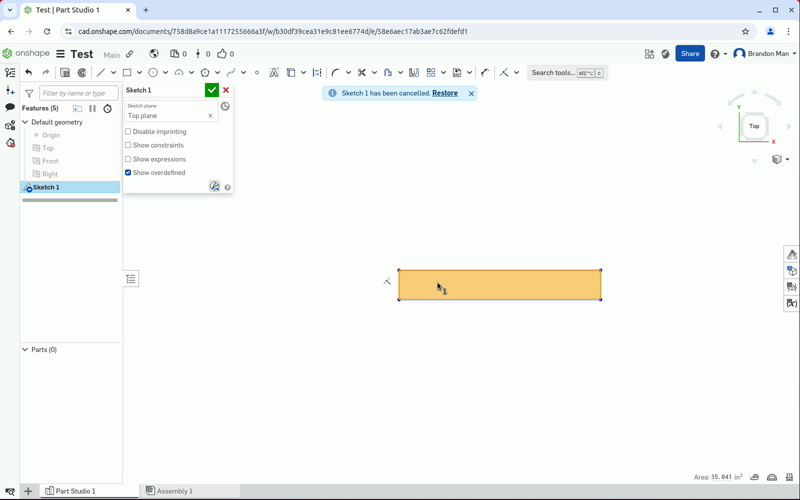
scroll(-6)
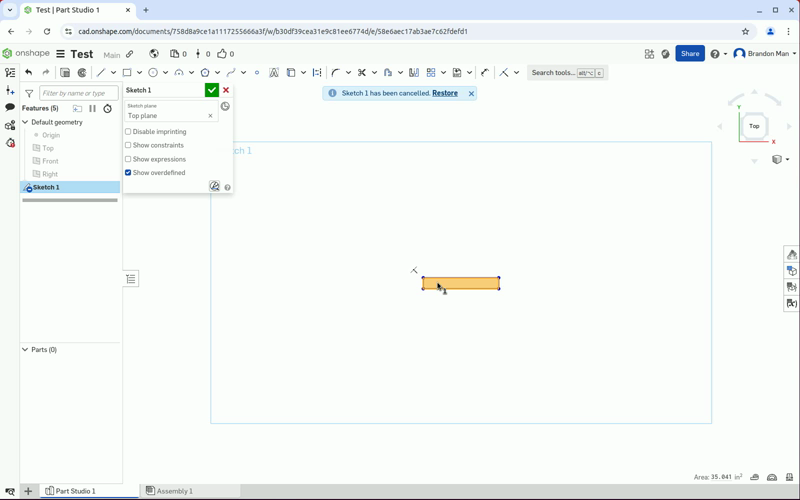
mouse_move(73, 352)
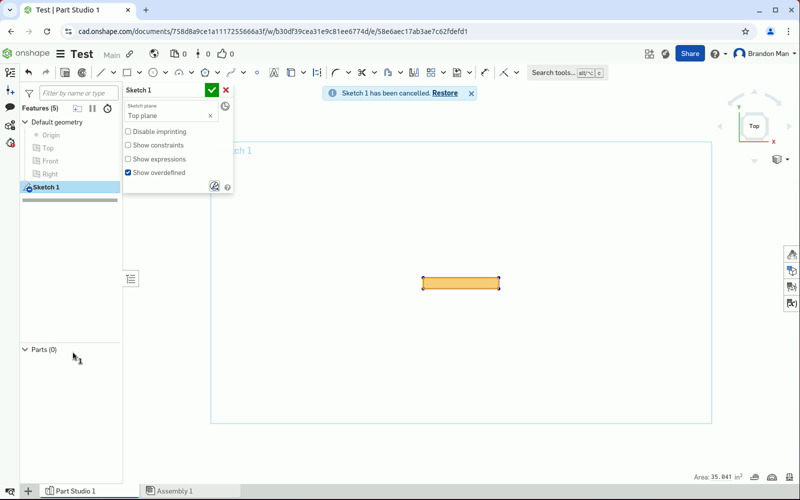
key(shift+y)
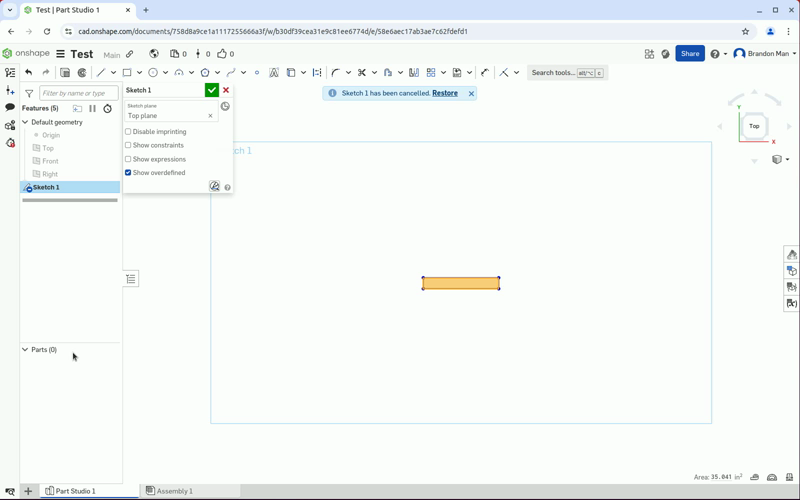
key(shift+e)
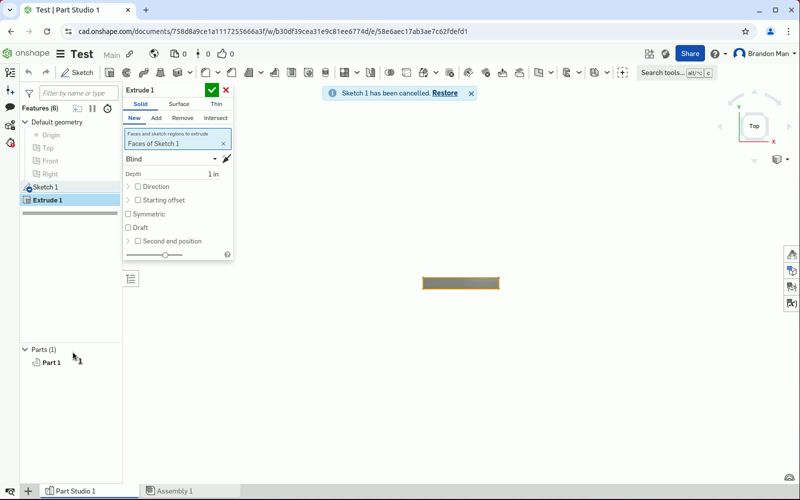
mouse_move(143, 106)
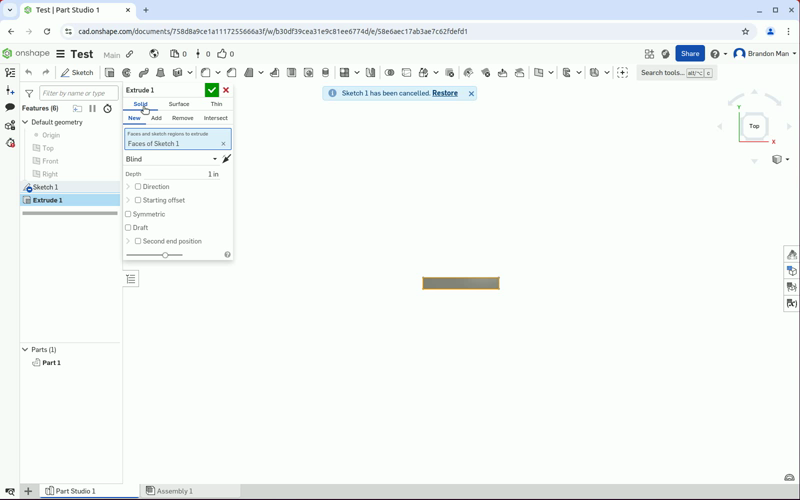
click(143, 106)
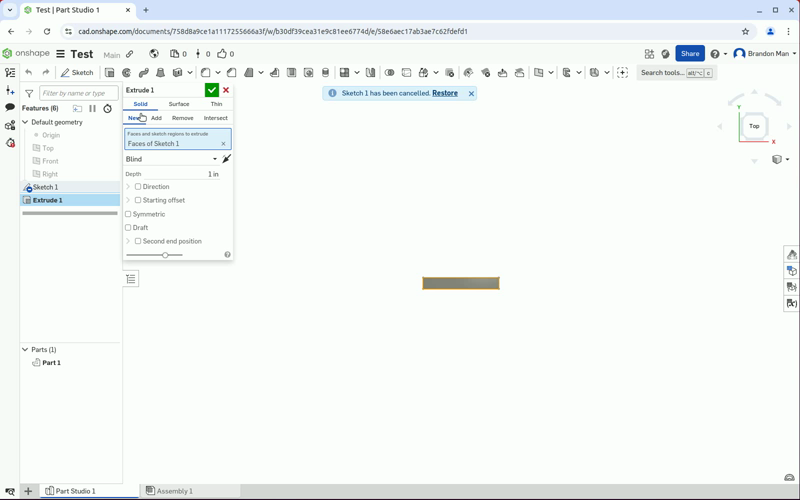
mouse_move(137, 120)
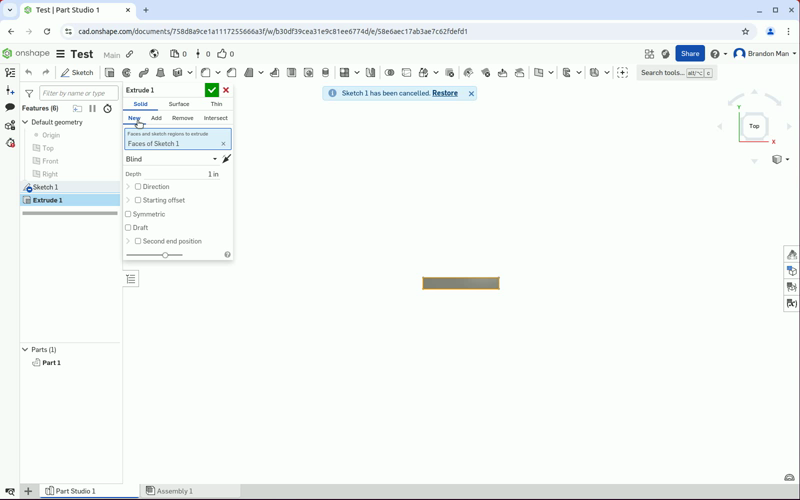
click(137, 120)
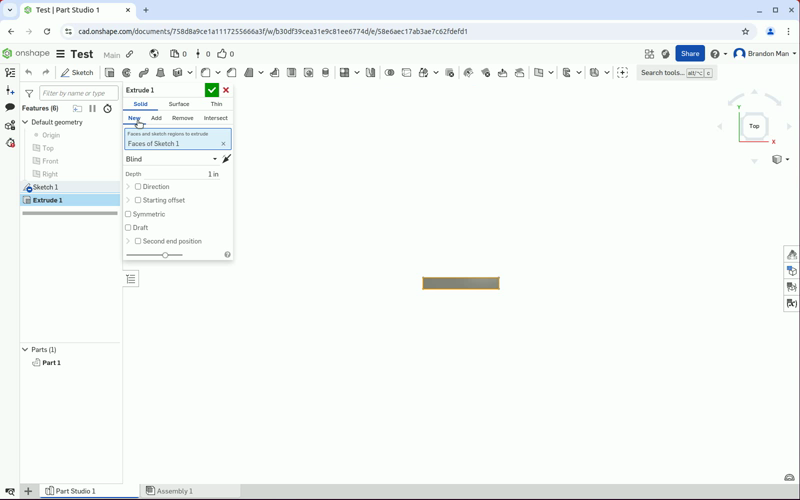
key(tab, 4)
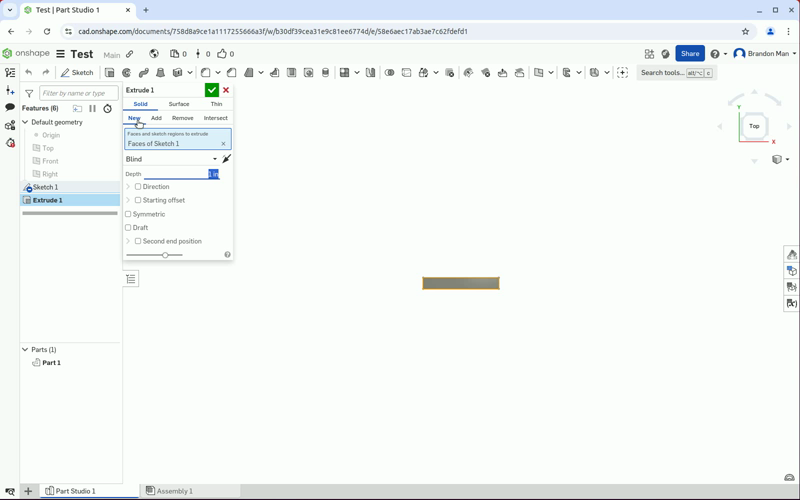
text(0.722)
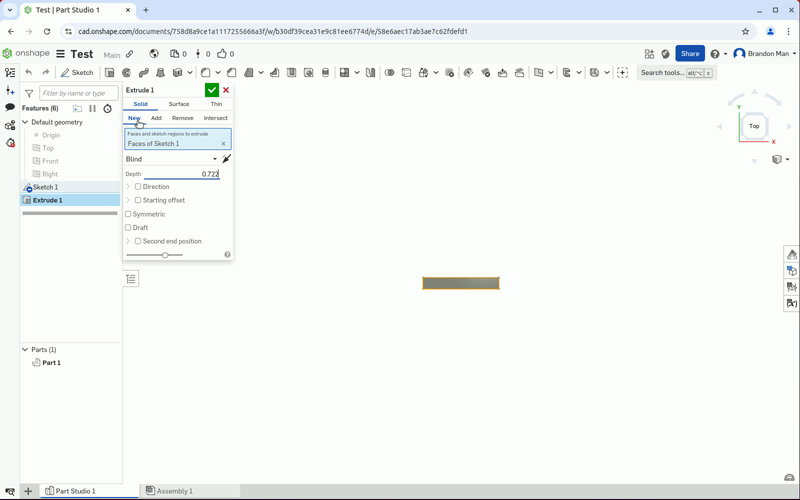
key(enter)
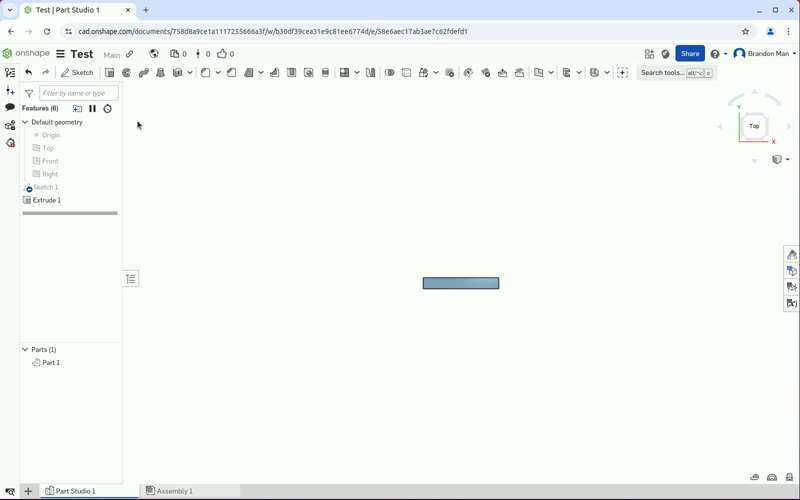
key(shift+h)
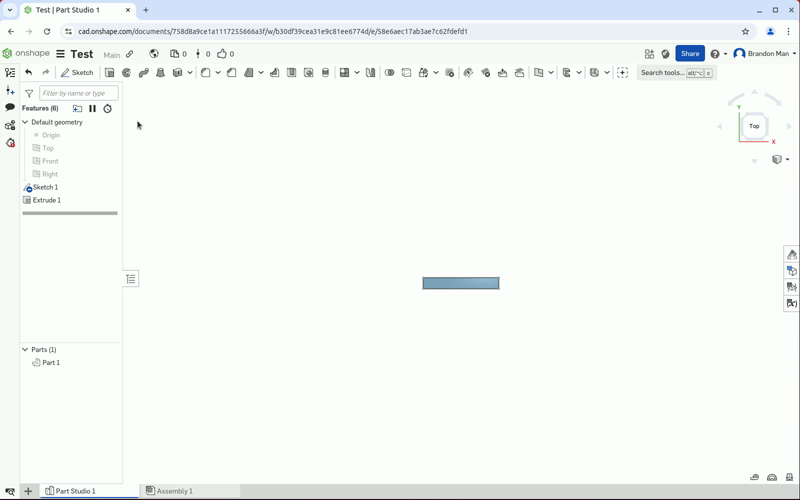
key(shift+h)
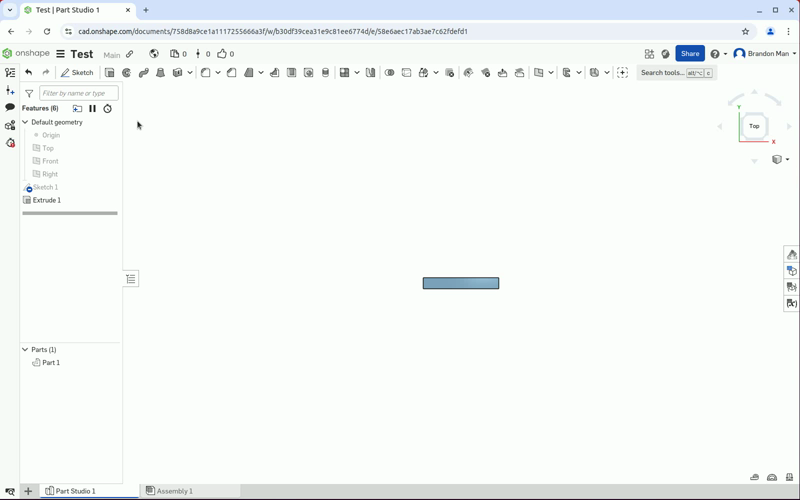
mouse_move(73, 189)
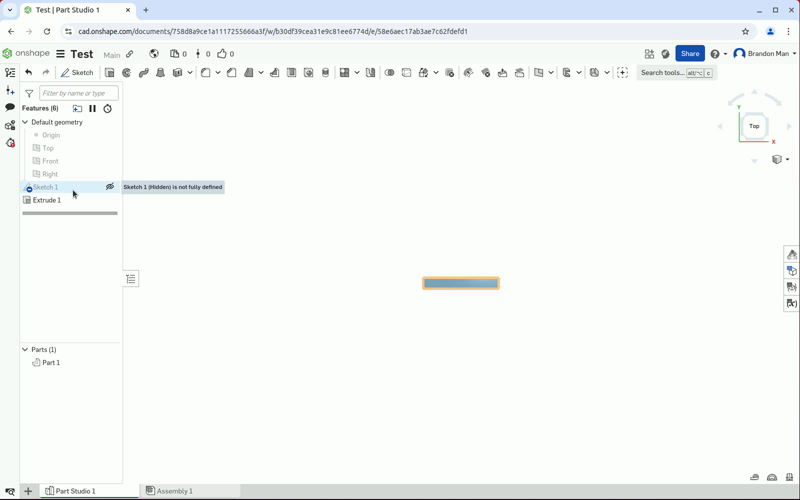
click(73, 189)
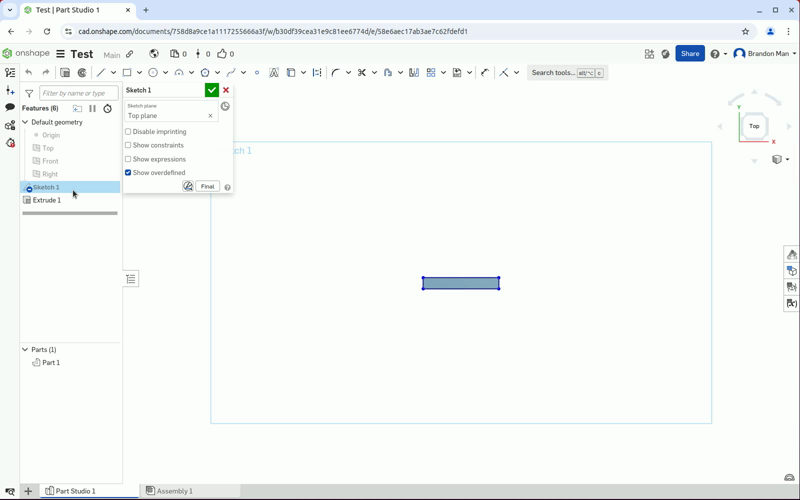
mouse_move(229, 92)
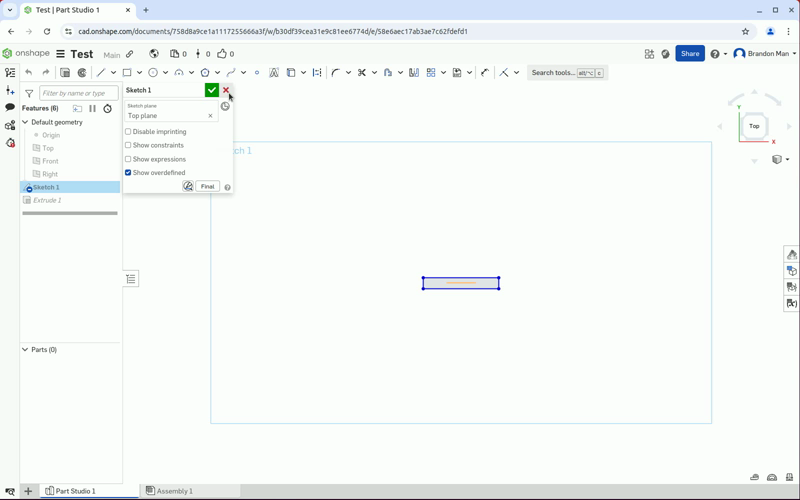
click(229, 92)
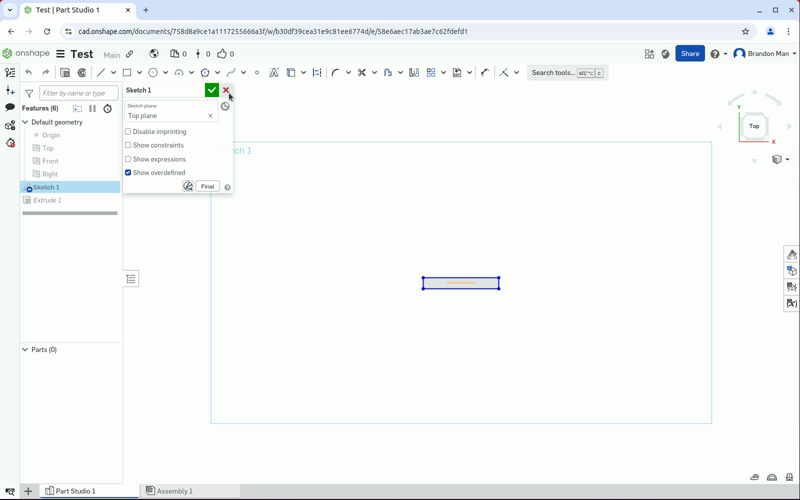
key(shift+s)
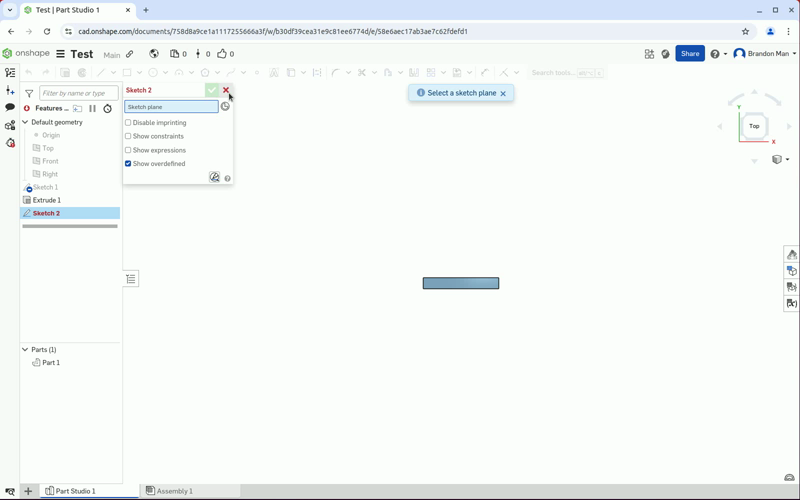
mouse_move(73, 150)
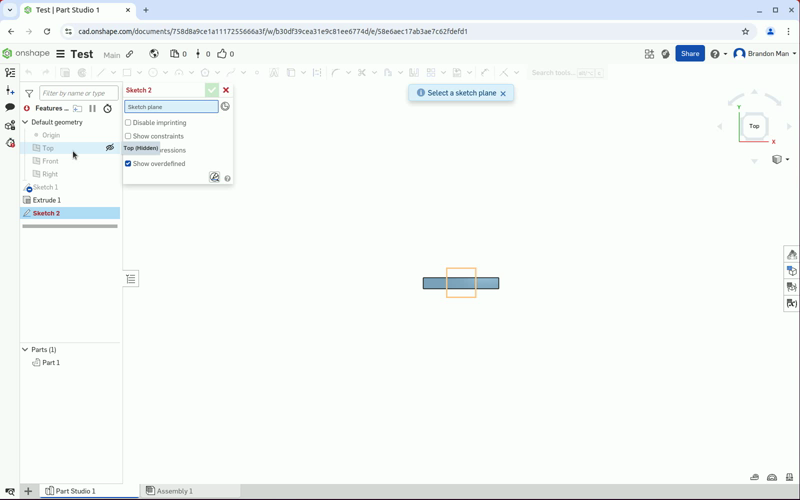
click(73, 150)
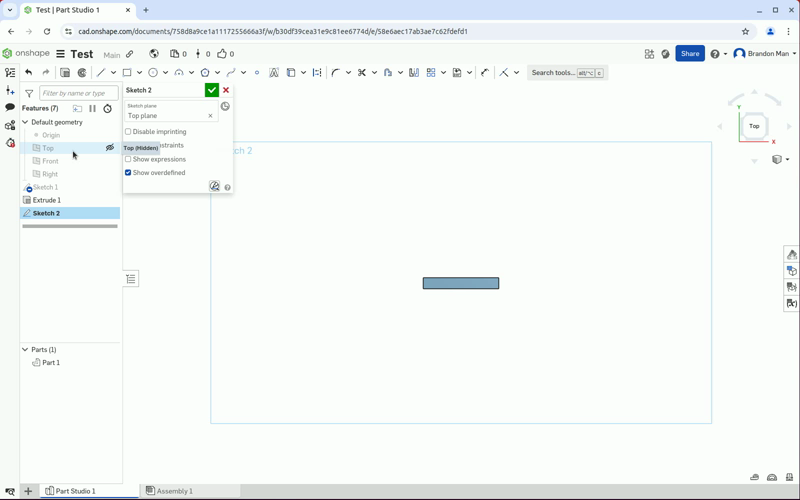
mouse_move(73, 352)
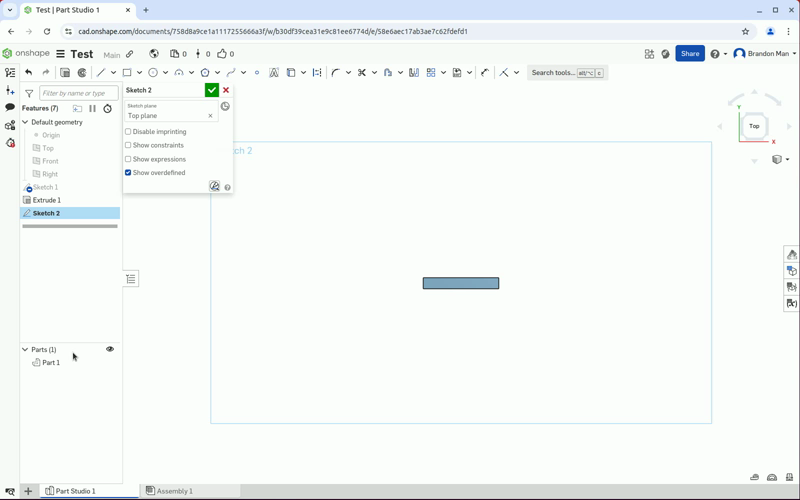
key(y)
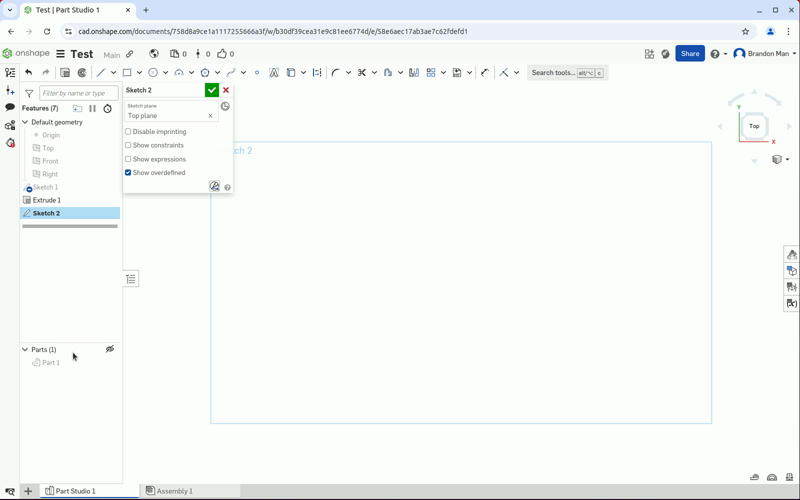
key(l)
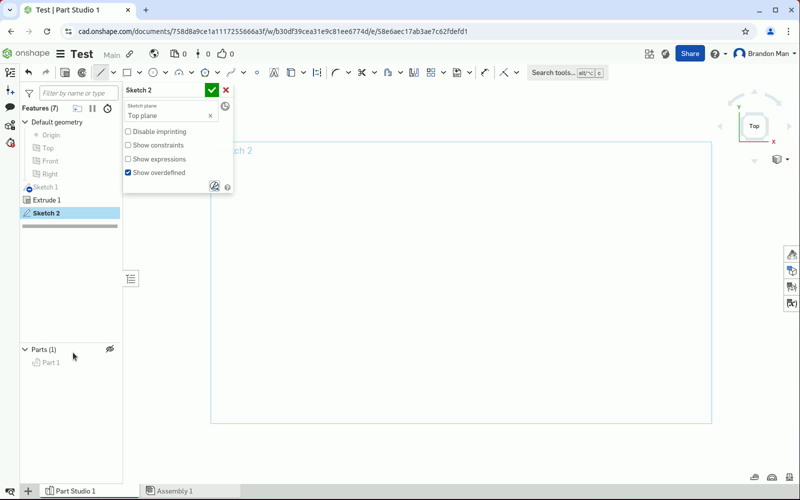
key_down(shift)
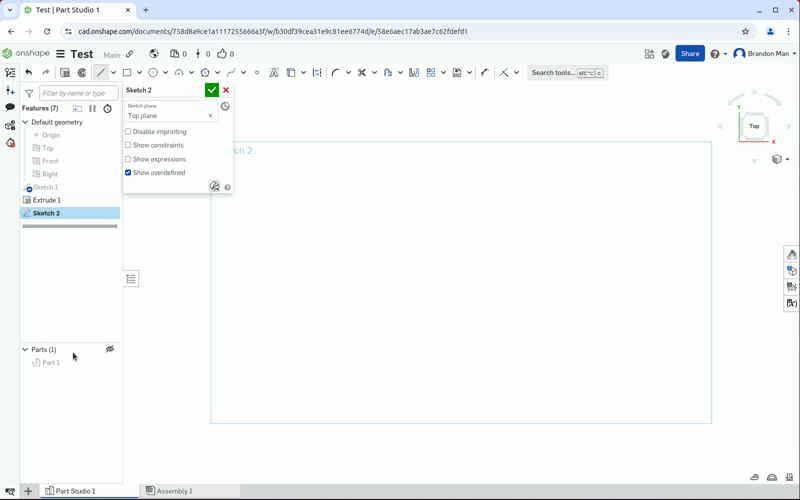
mouse_move(348, 288)
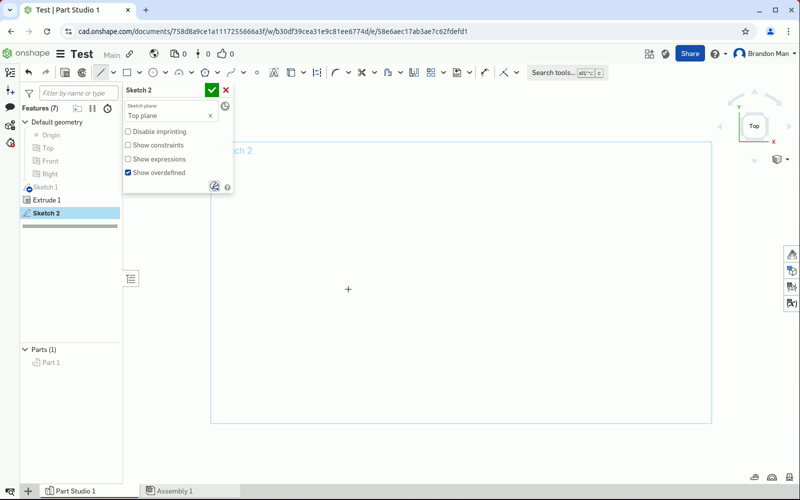
click(348, 288)
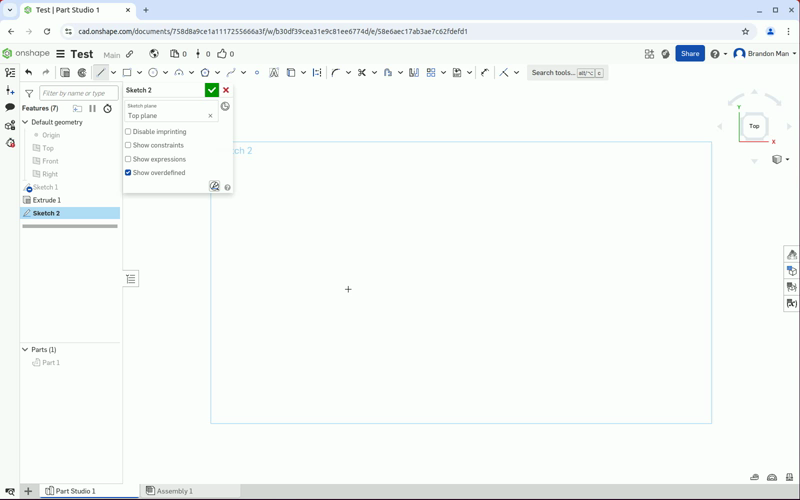
key_up(shift)
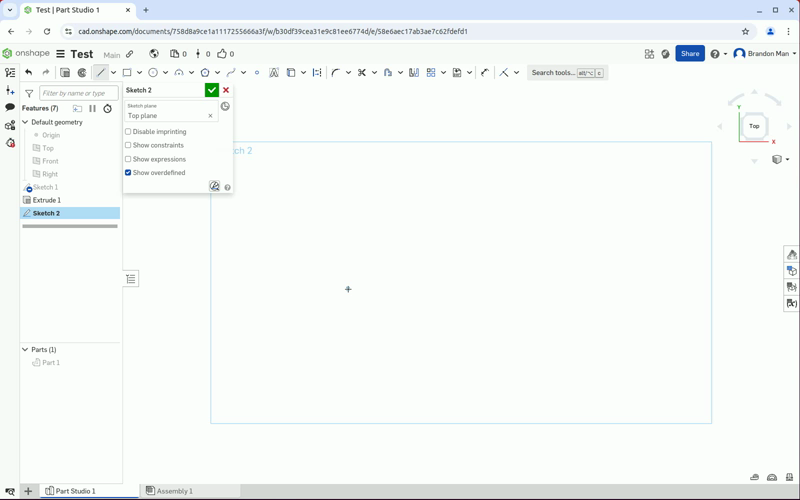
key_down(shift)
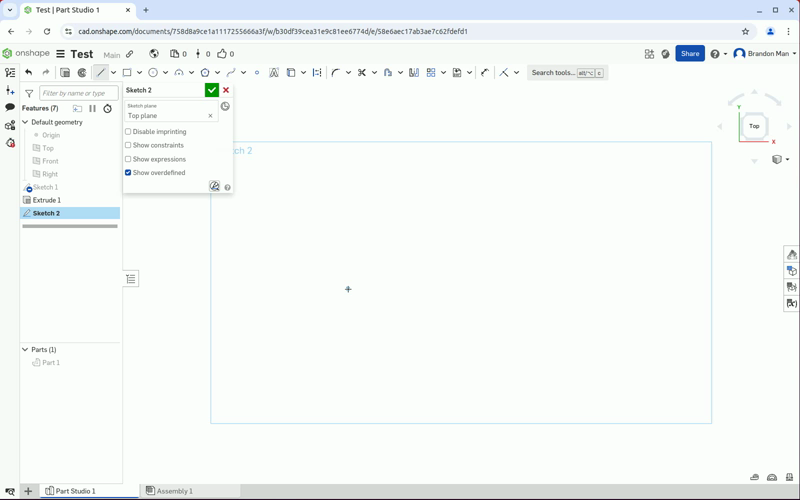
mouse_move(423, 288)
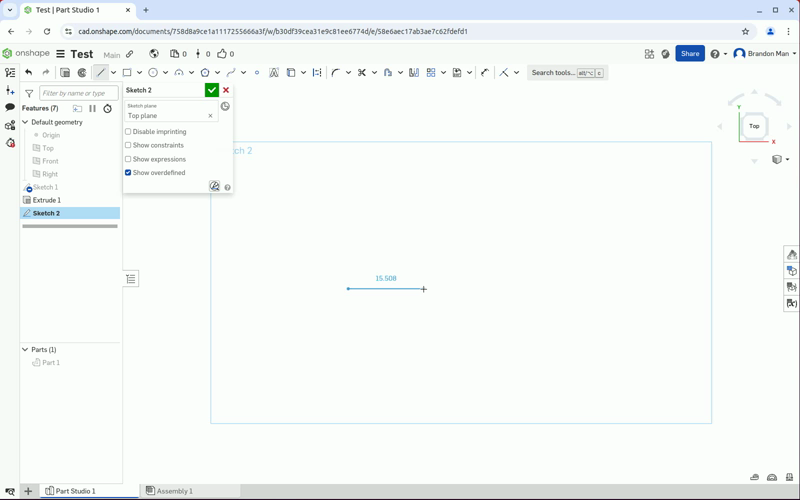
click(423, 288)
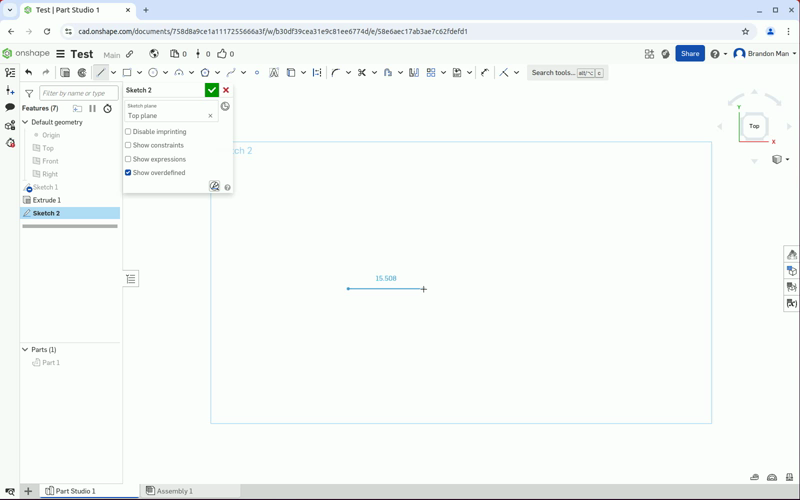
key_up(shift)
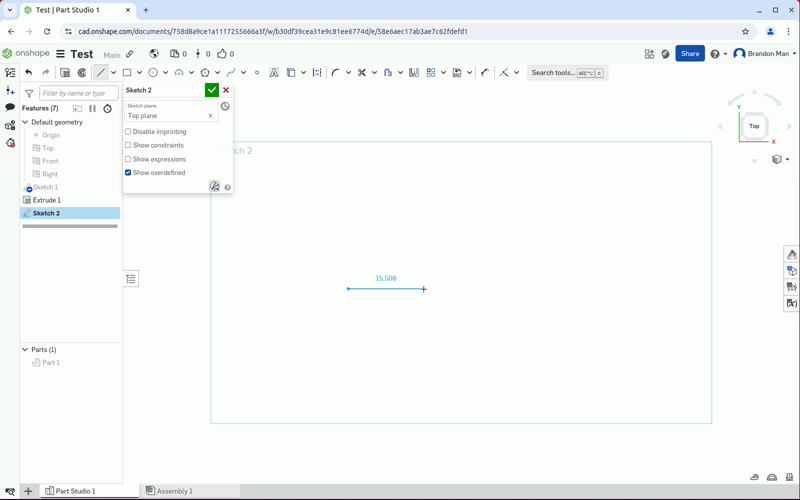
key_down(shift)
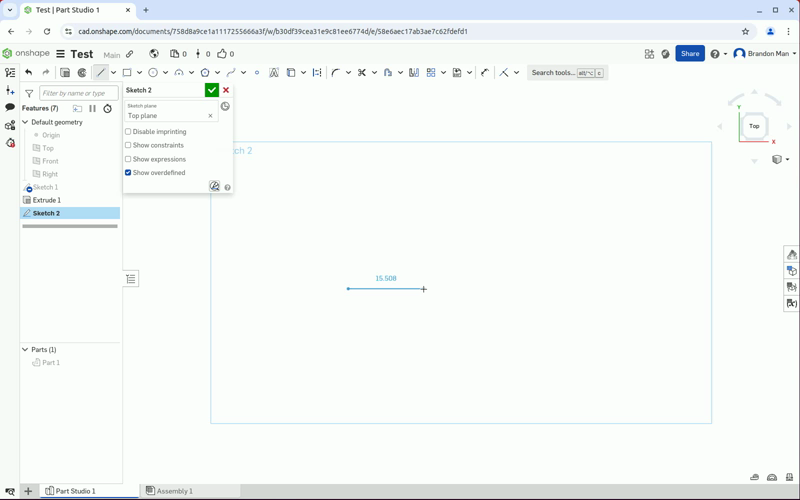
mouse_move(453, 288)
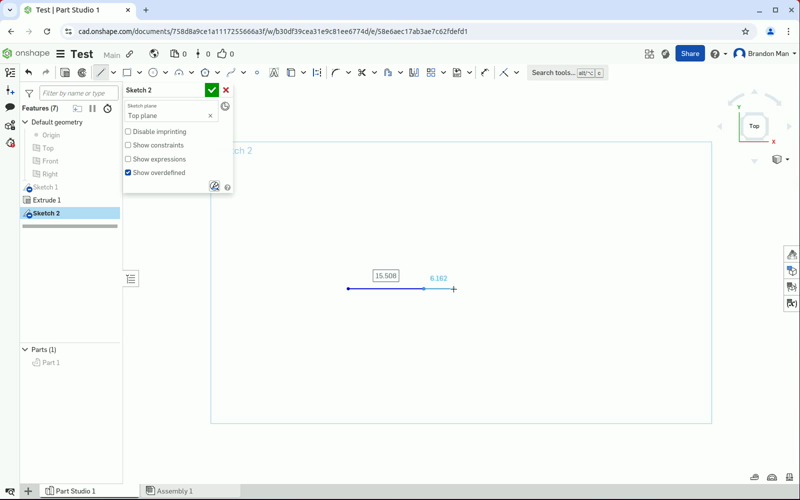
mouse_move(423, 277)
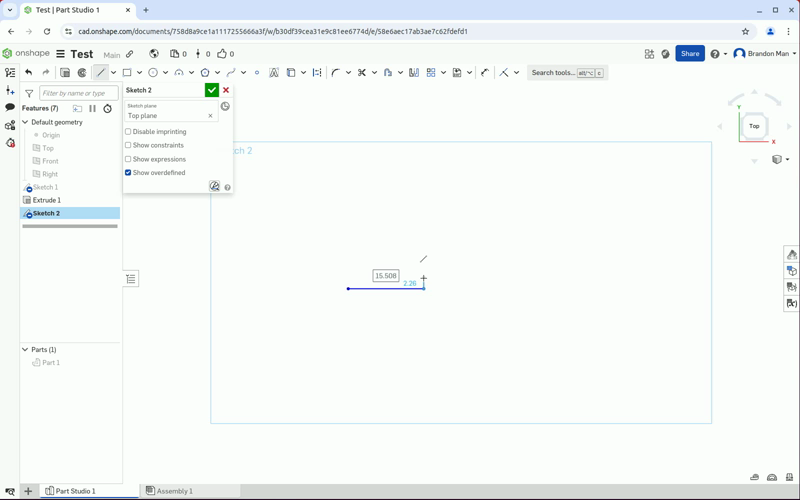
click(423, 277)
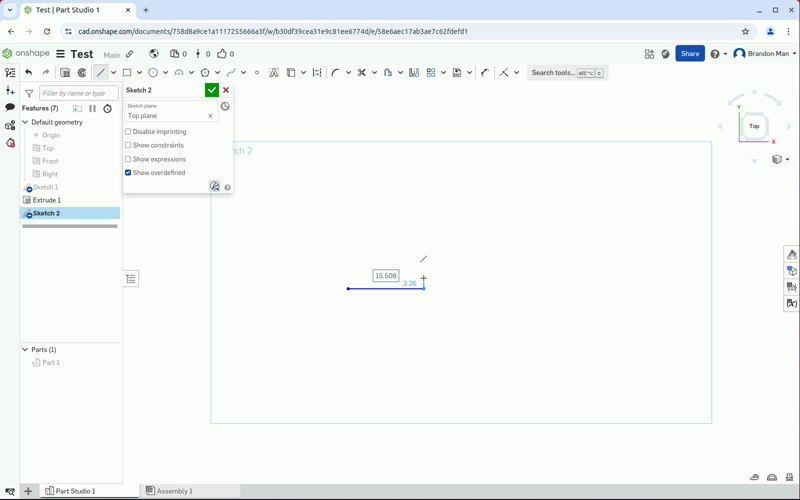
key_up(shift)
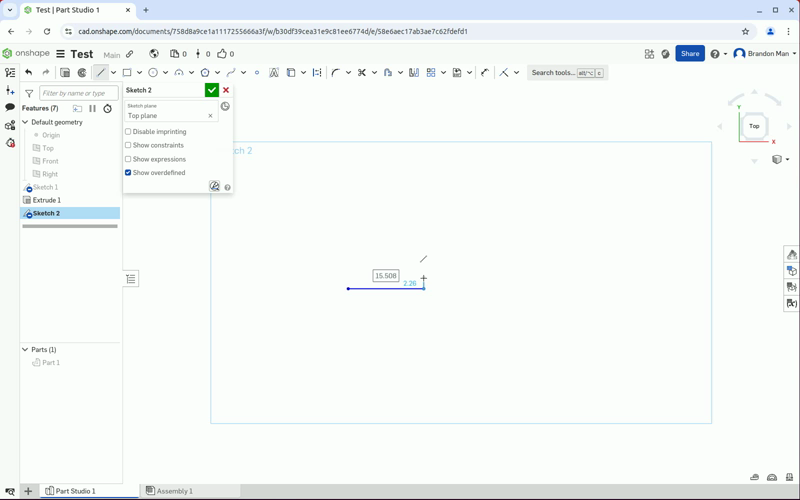
key_down(shift)
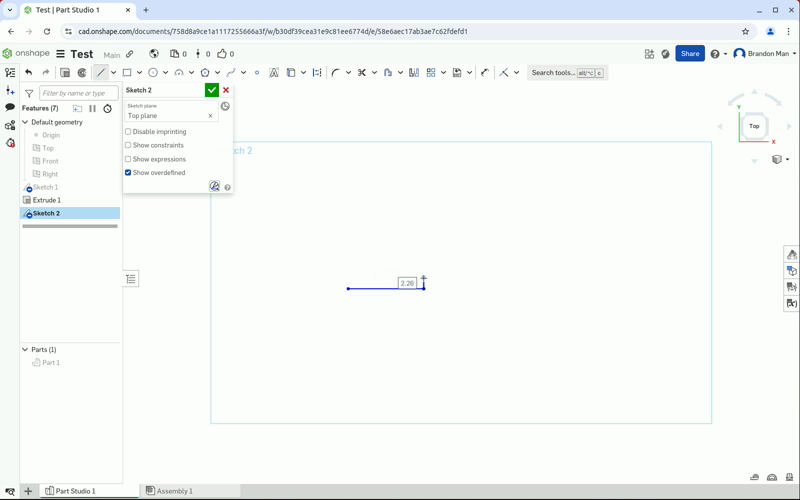
mouse_move(348, 277)
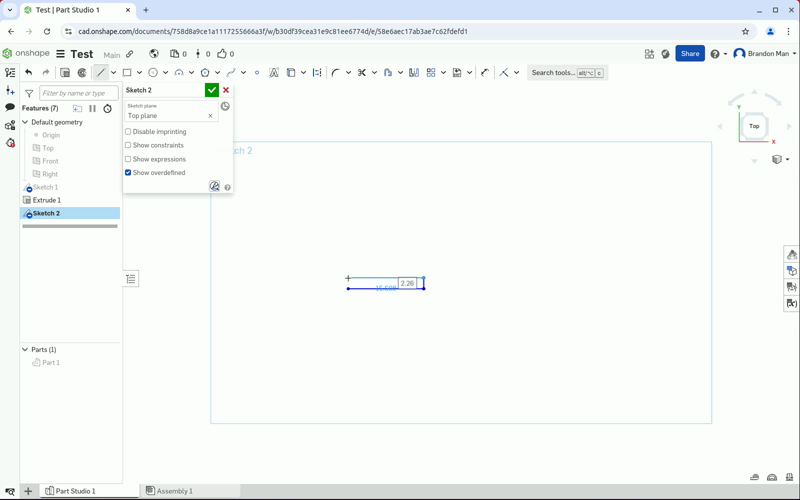
click(348, 277)
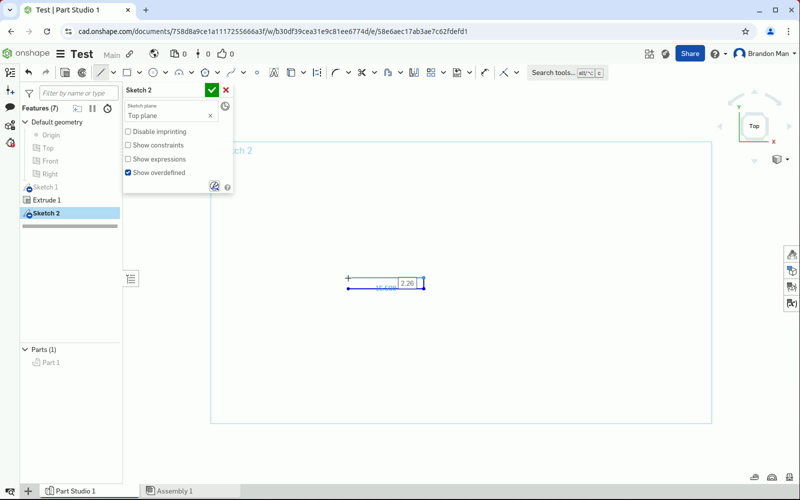
key_up(shift)
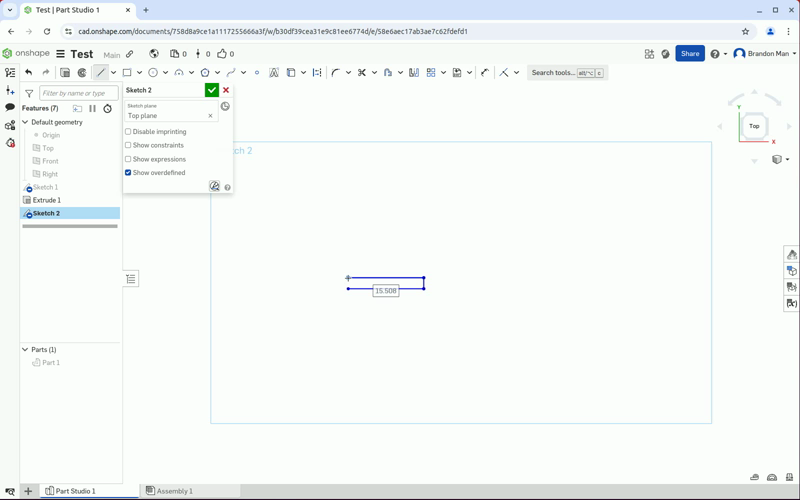
mouse_move(378, 277)
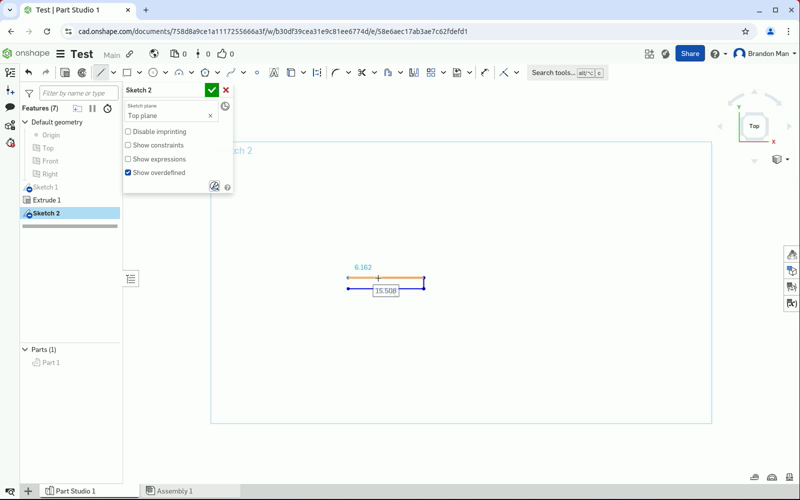
key_down(shift)
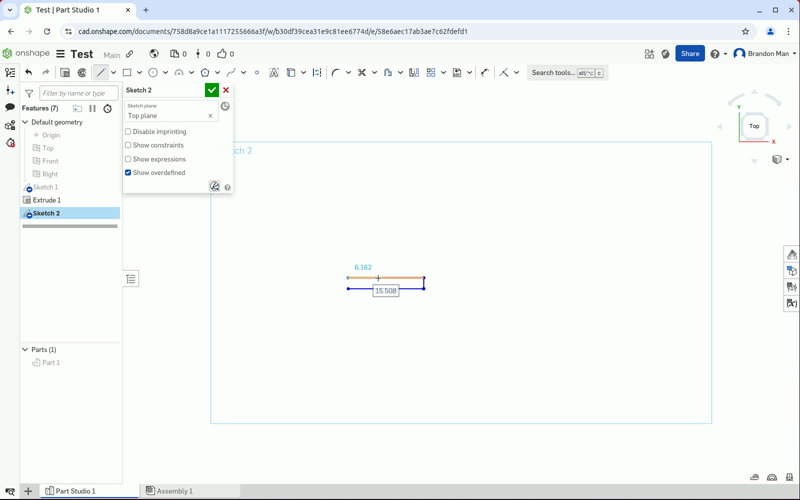
mouse_move(348, 288)
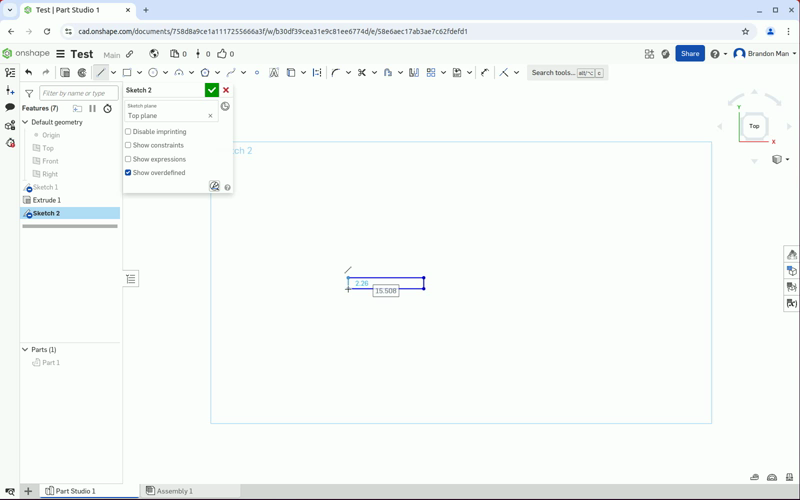
key_up(shift)
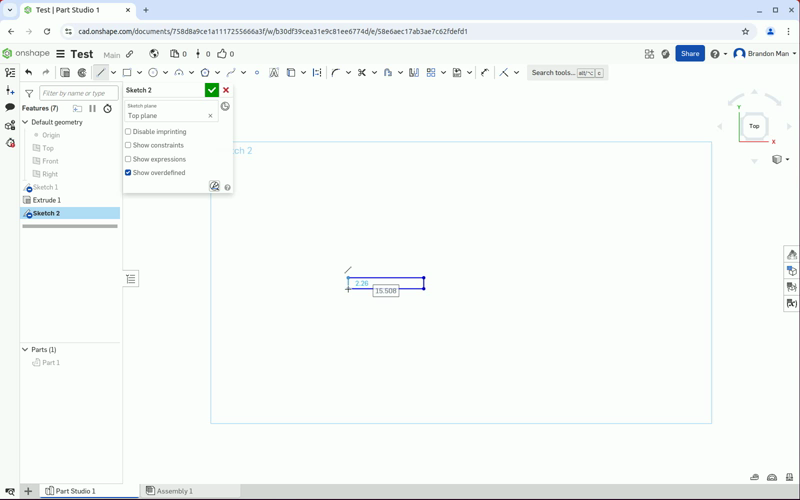
click(348, 288)
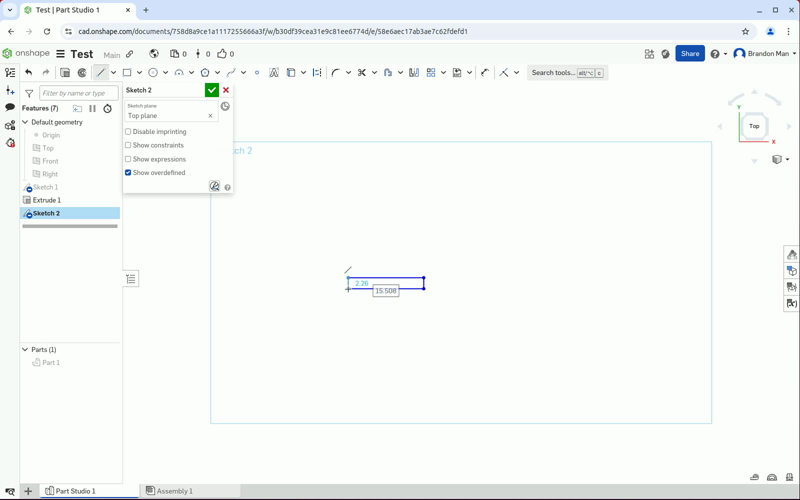
key(esc)
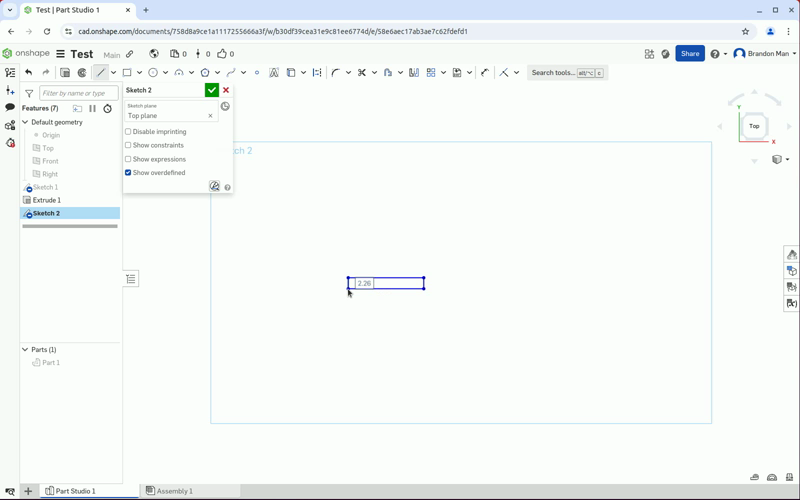
mouse_move(367, 280)
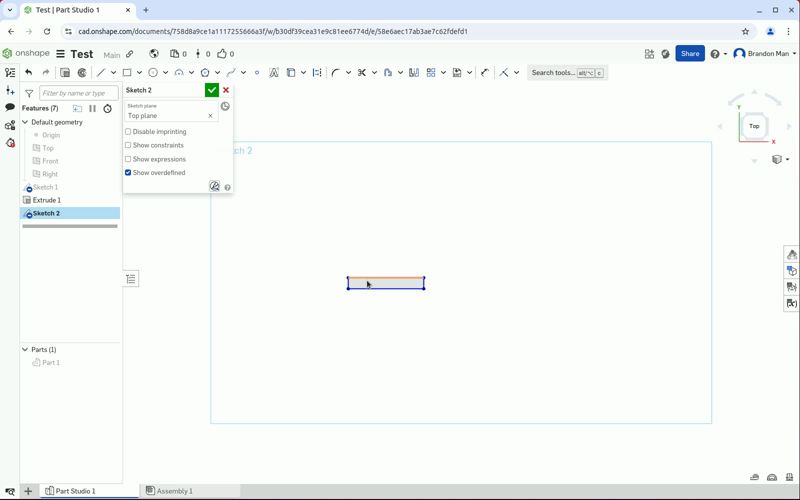
scroll(6)
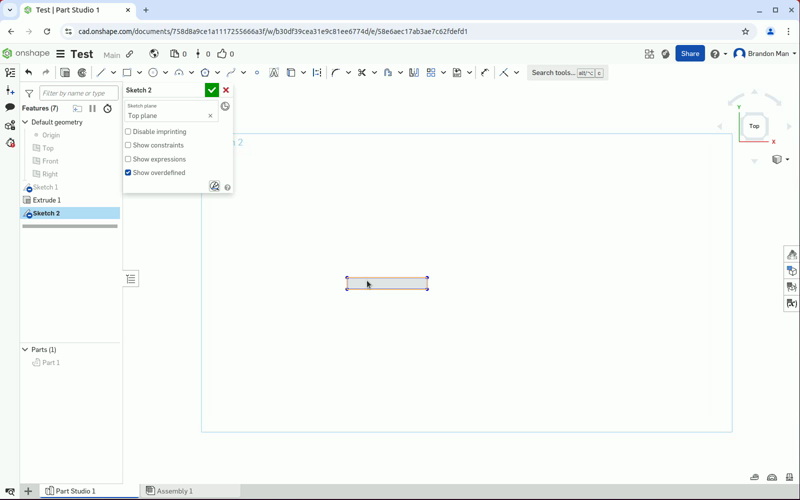
scroll(6)
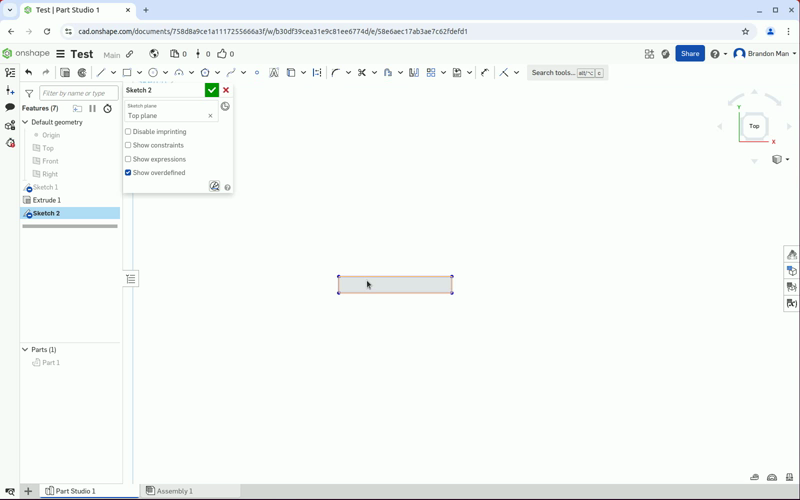
scroll(6)
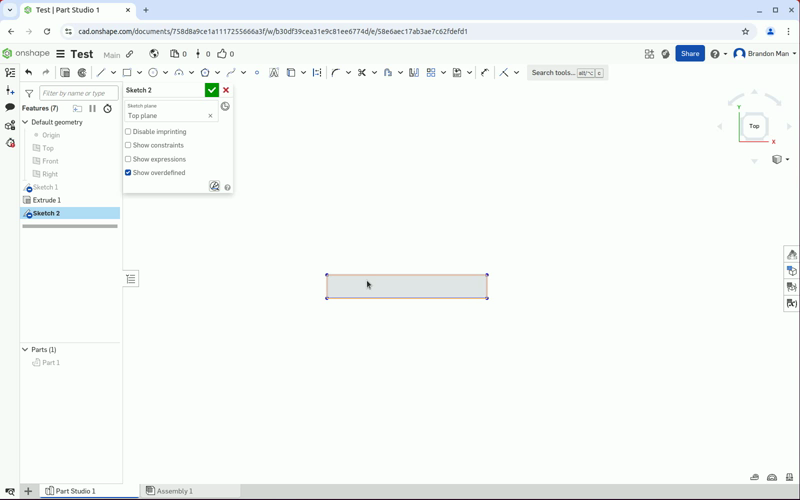
scroll(6)
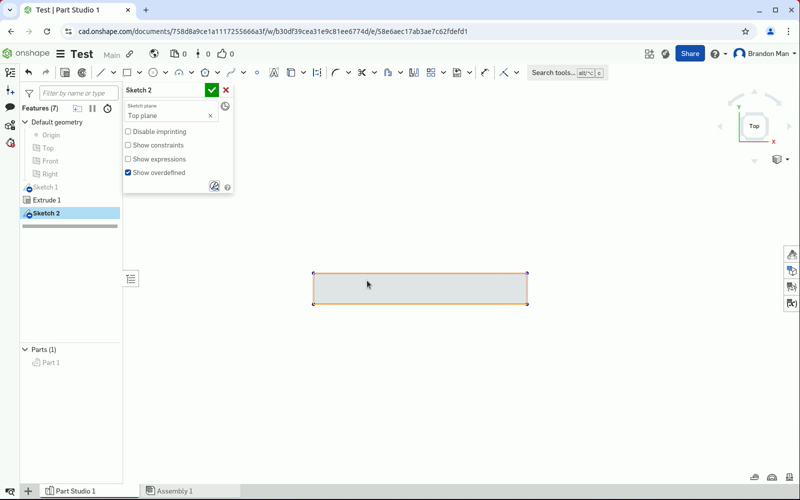
scroll(6)
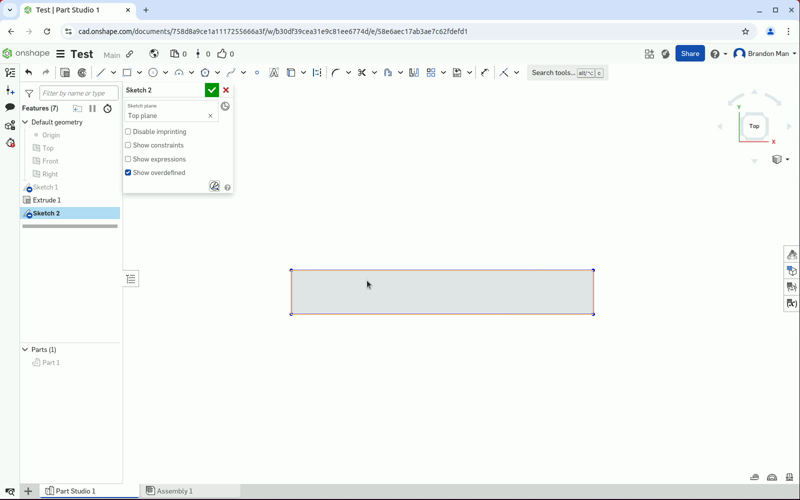
scroll(6)
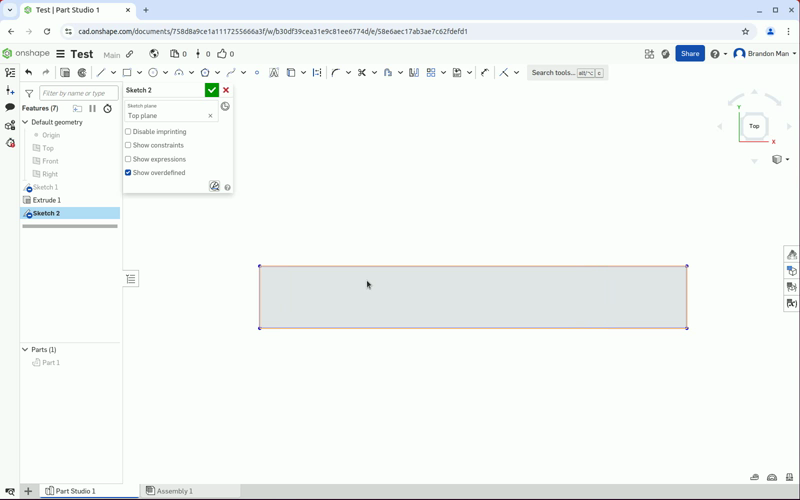
scroll(6)
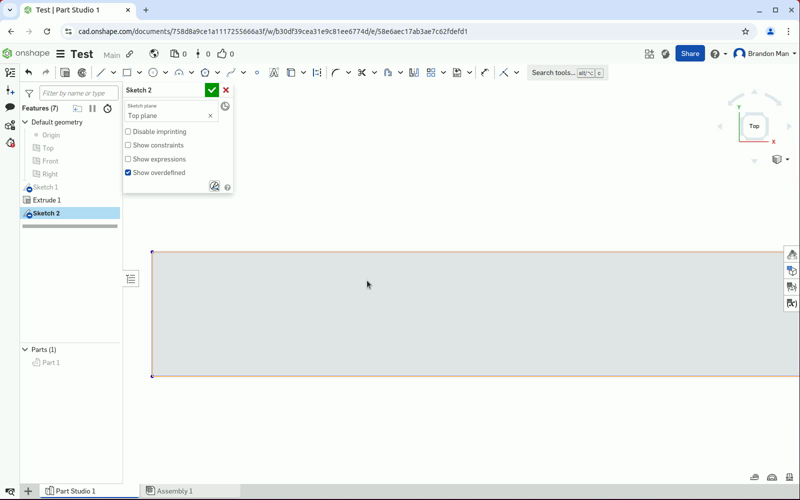
click(367, 280)
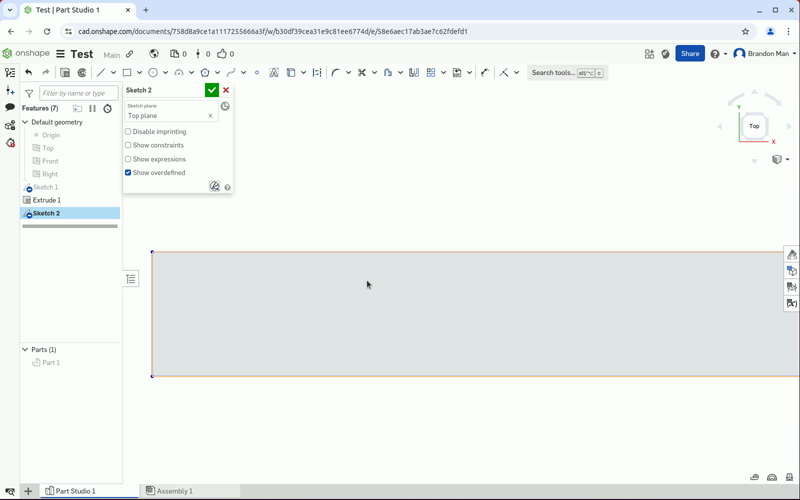
scroll(-6)
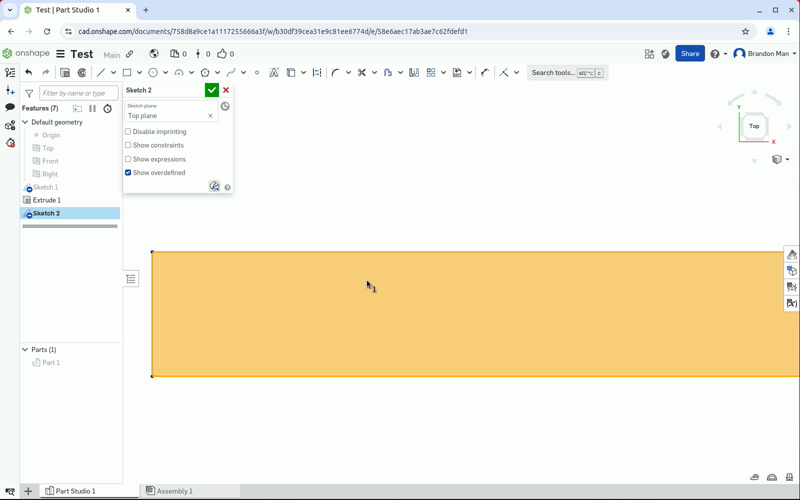
scroll(-6)
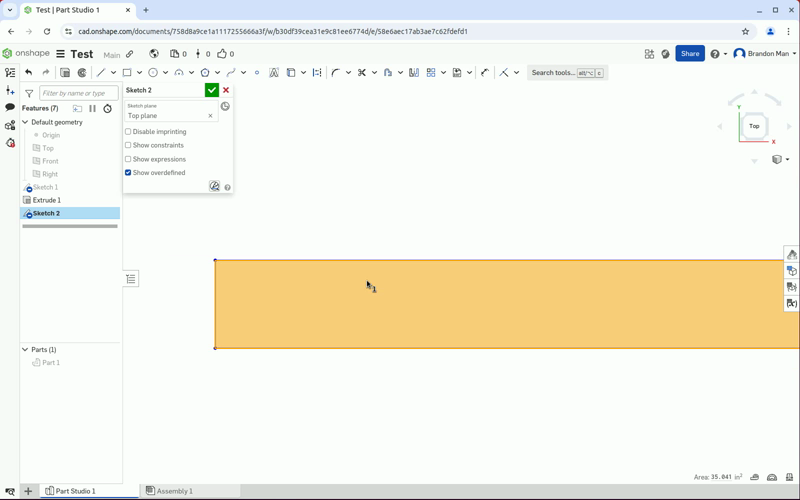
scroll(-6)
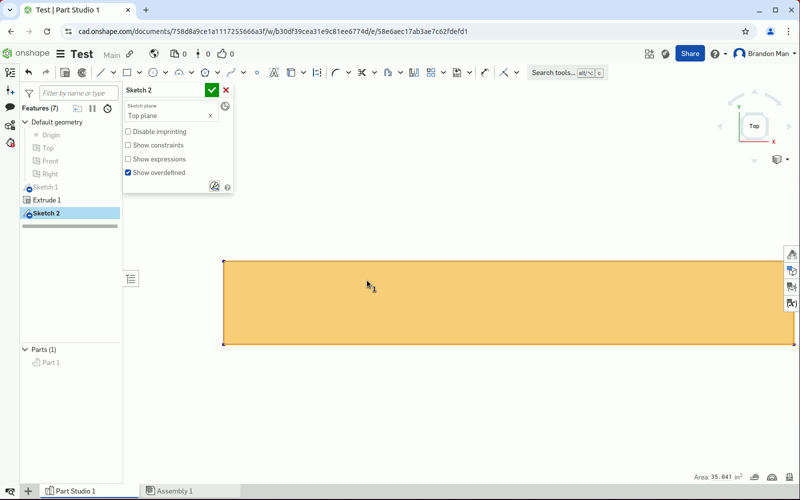
scroll(-6)
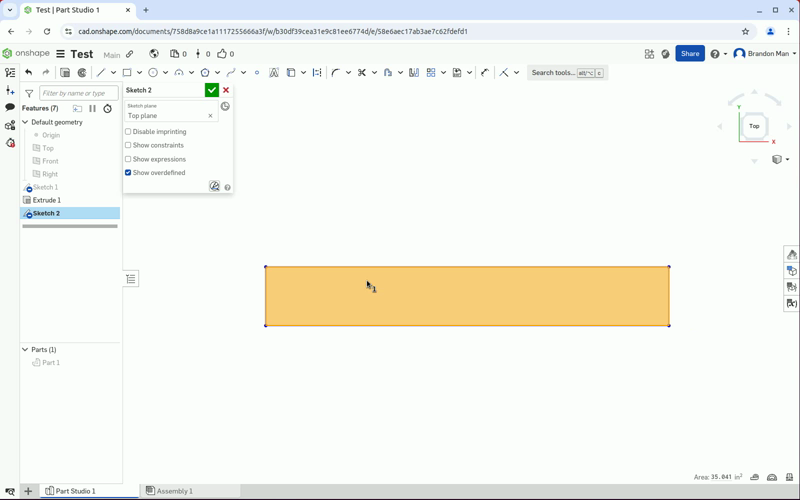
scroll(-6)
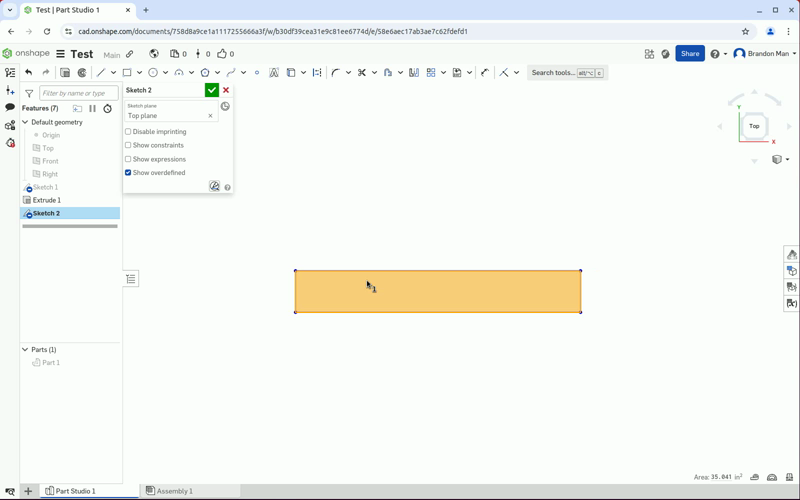
scroll(-6)
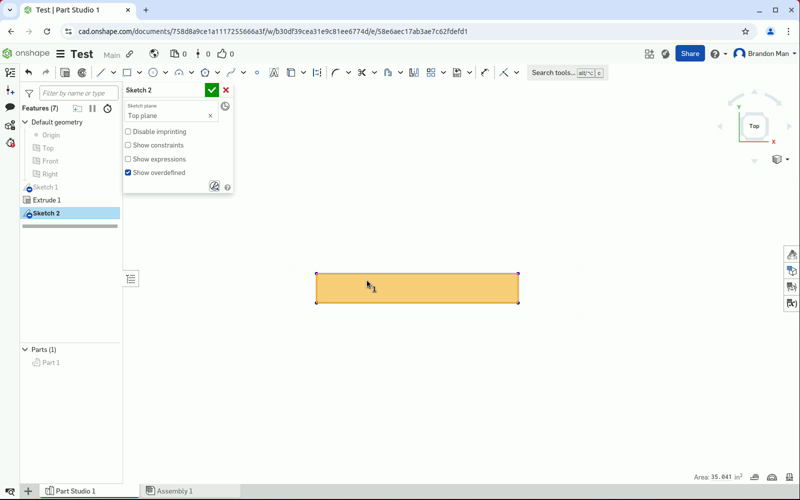
scroll(-6)
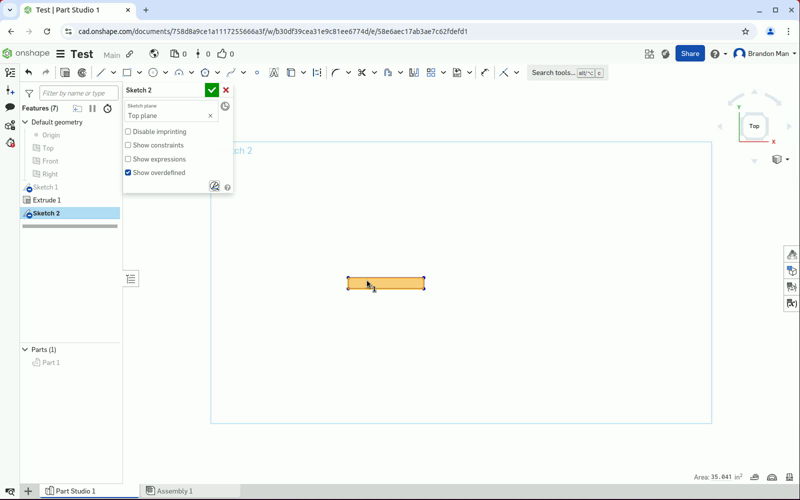
mouse_move(73, 352)
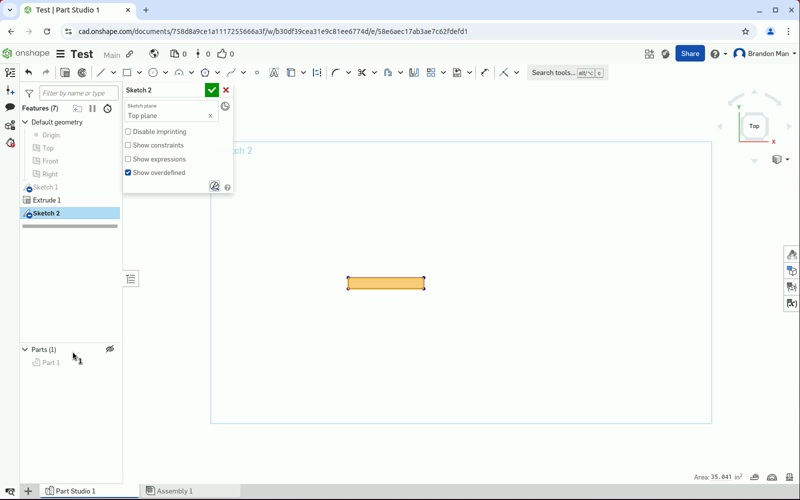
key(shift+y)
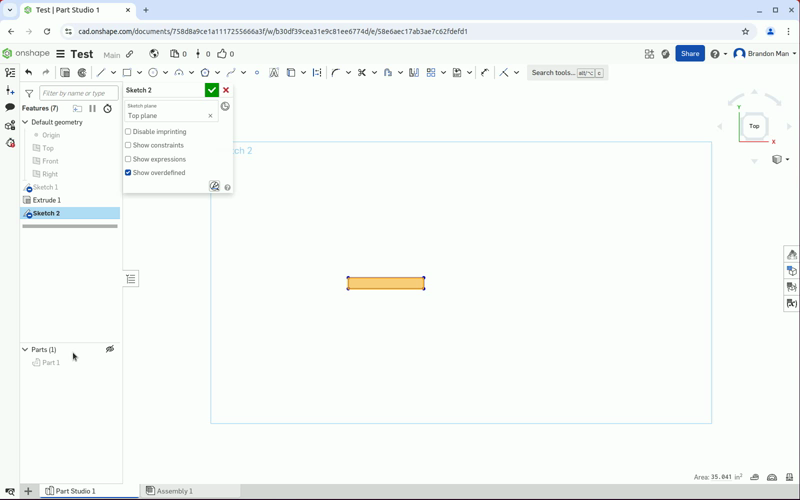
key(shift+e)
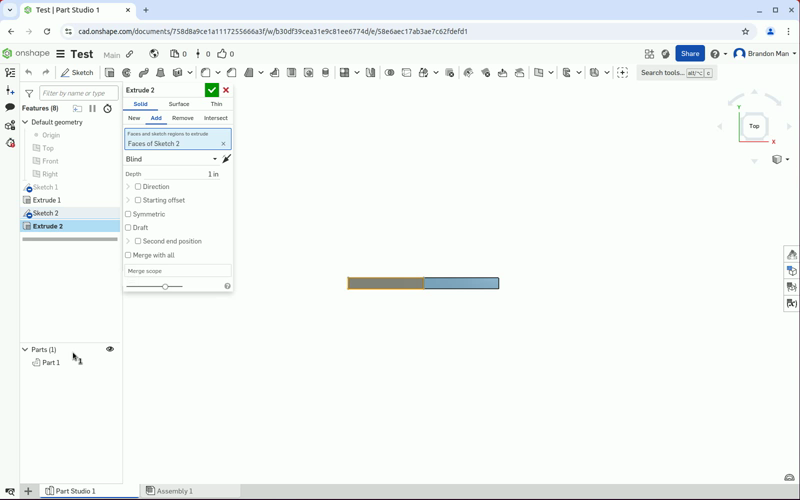
mouse_move(143, 106)
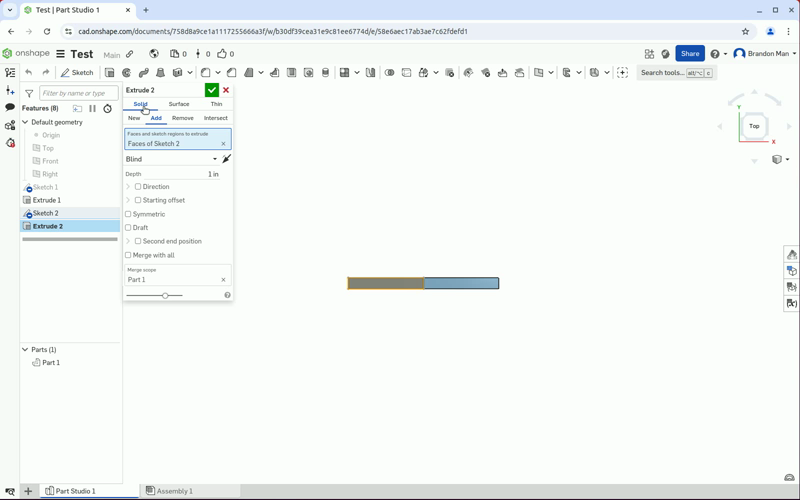
click(143, 106)
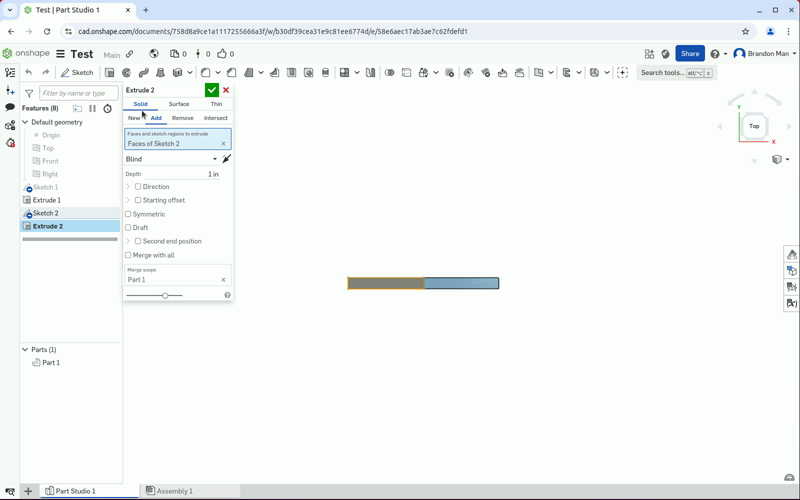
mouse_move(137, 120)
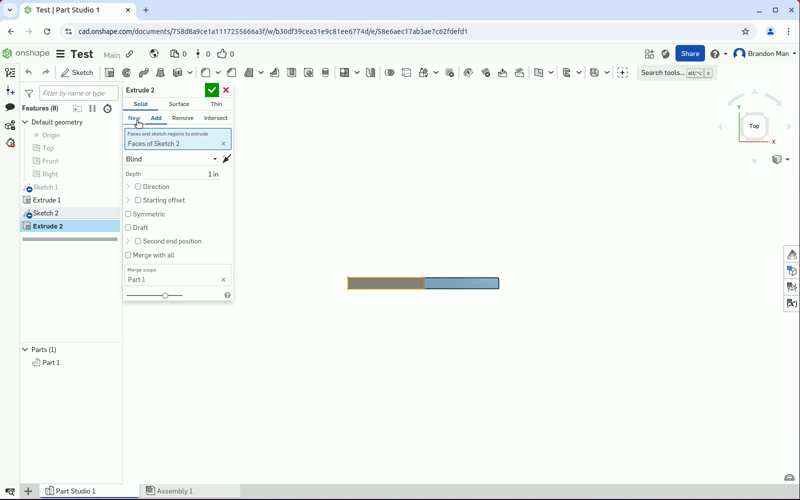
click(137, 120)
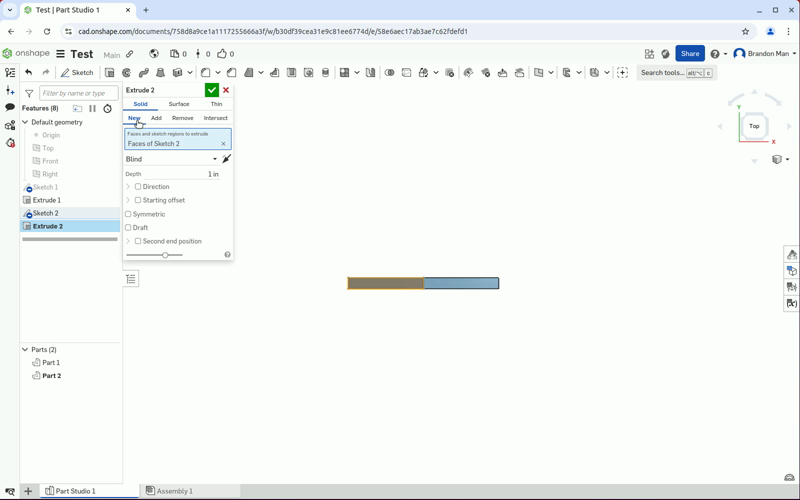
key(tab, 4)
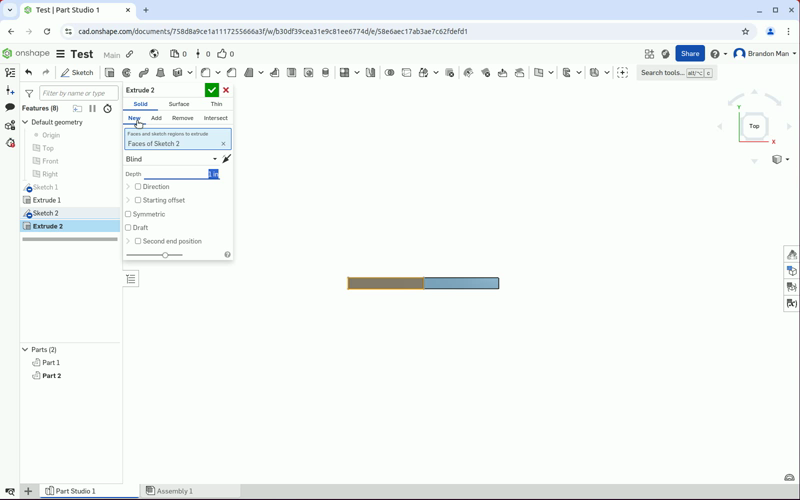
text(0.722)
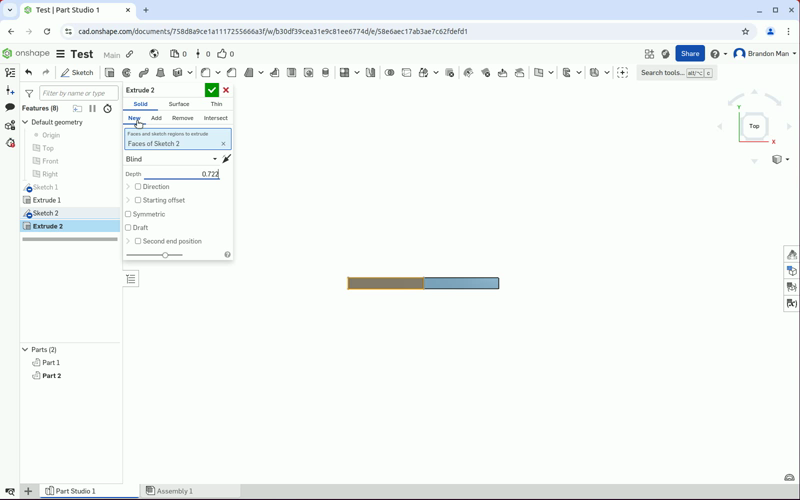
key(enter)
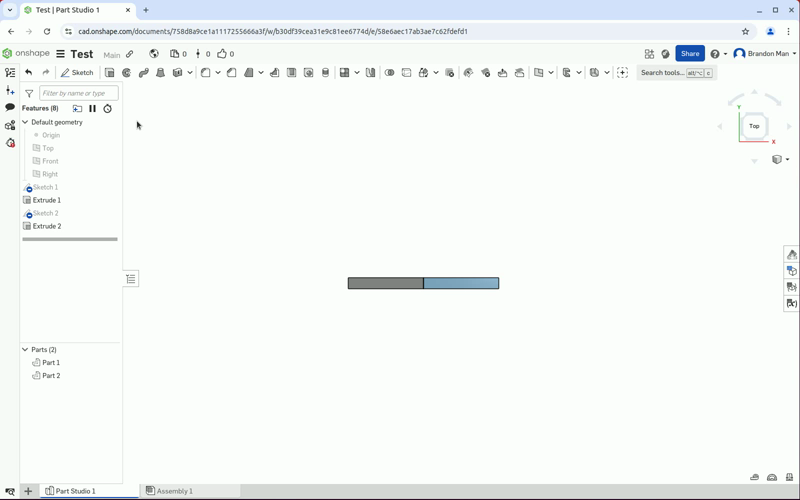
key(shift+h)
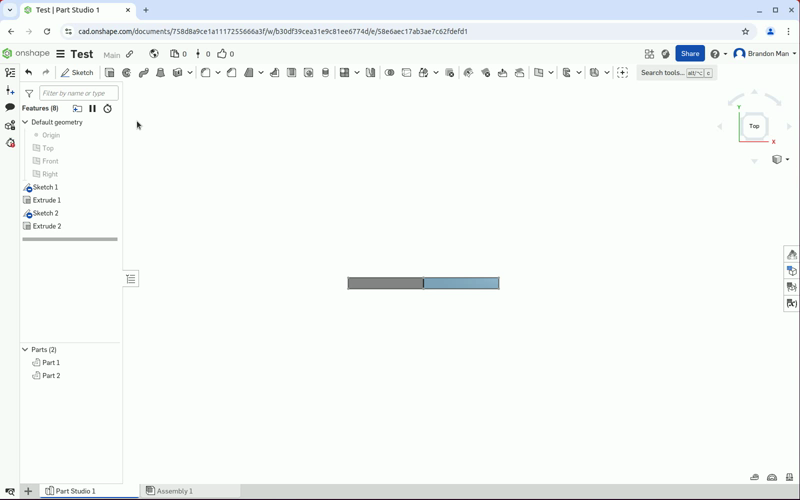
key(shift+h)
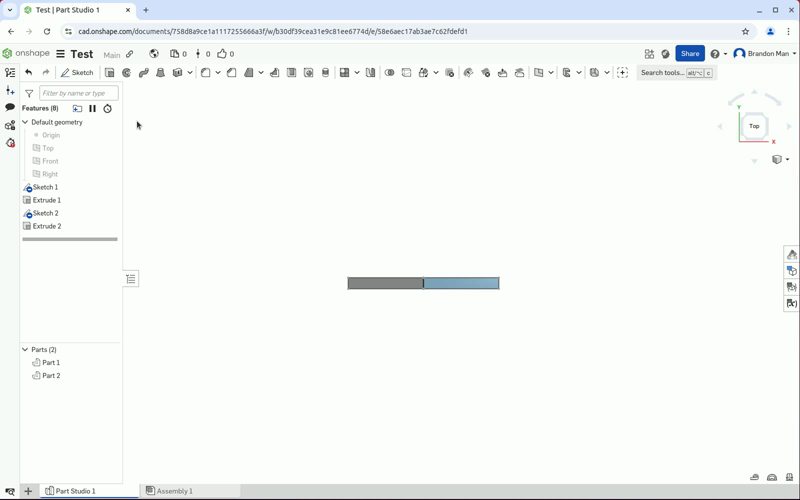
key(shift+7)
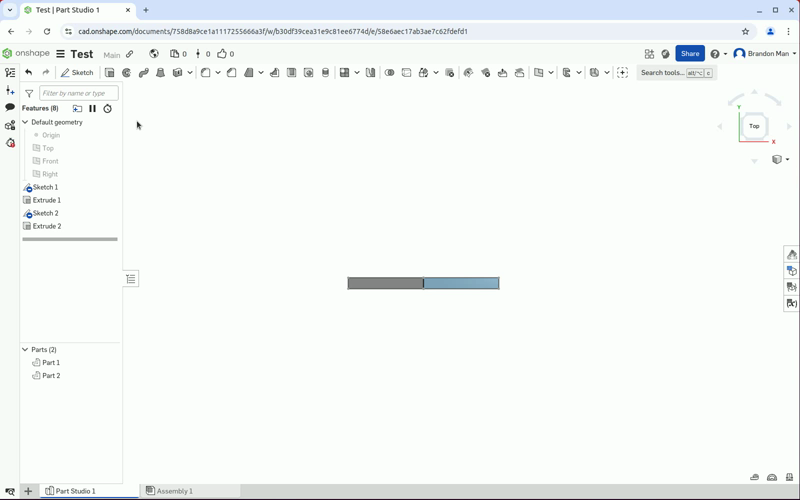
key(up, 3)
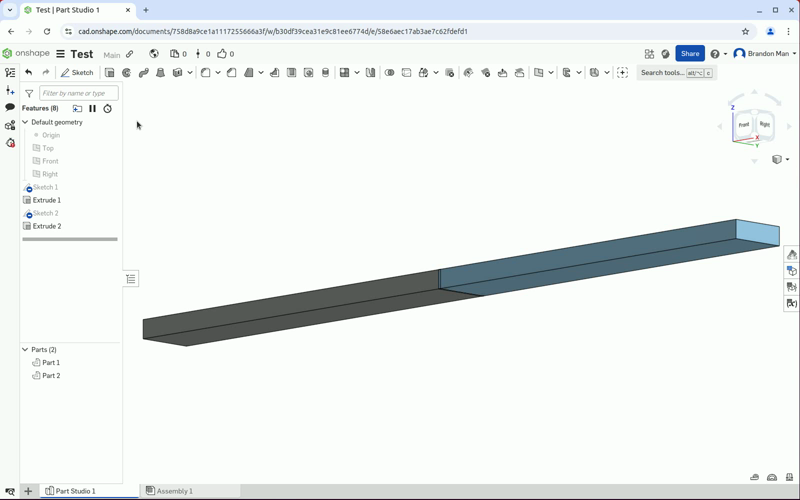
key(left, 3)
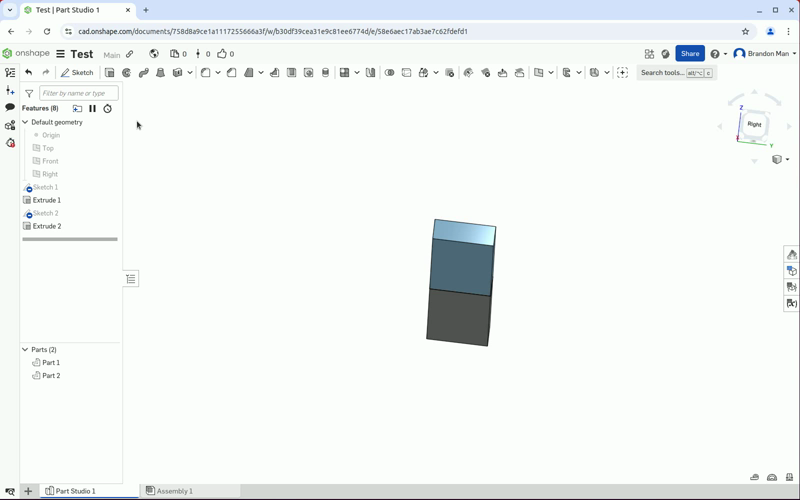
key(right, 3)
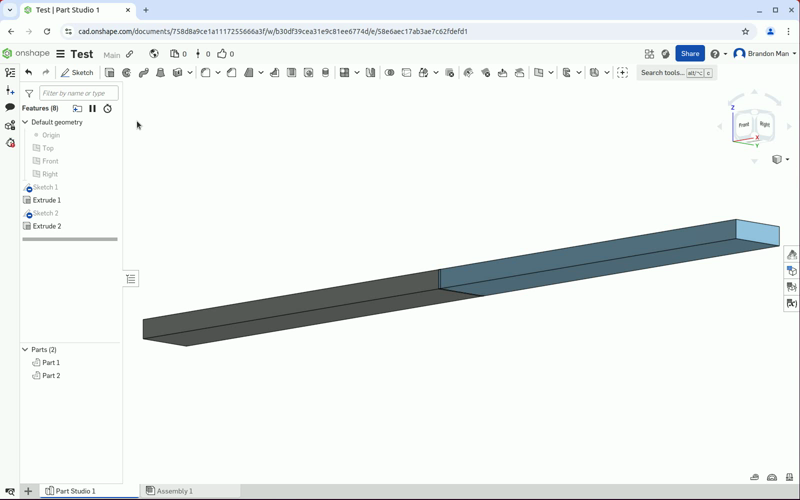
key(down, 3)
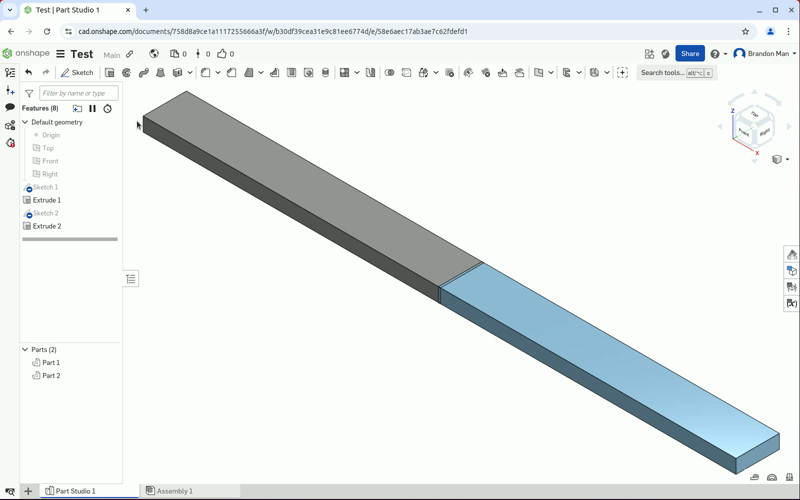
mouse_move(73, 189)
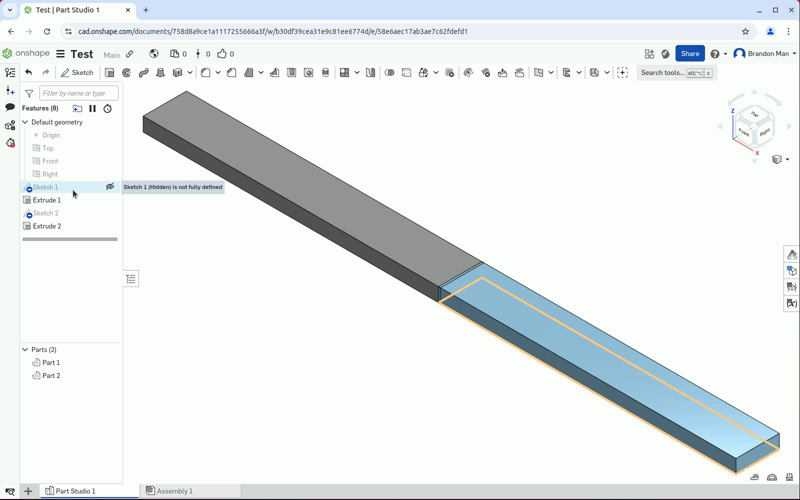
click(73, 189)